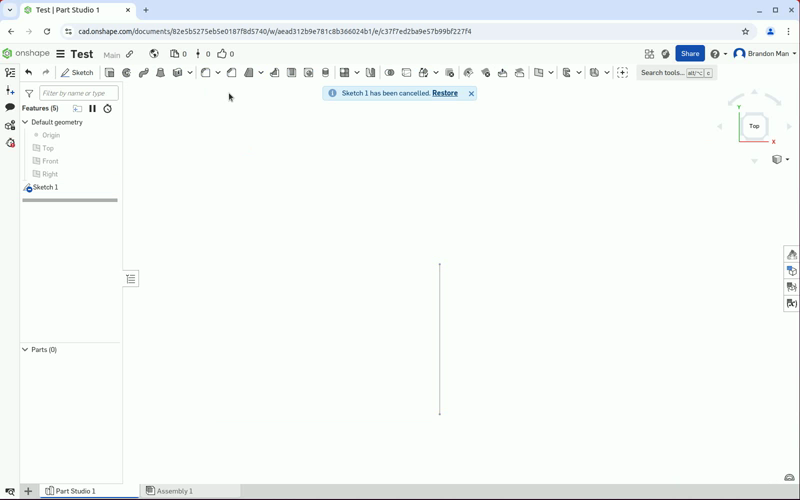
key(shift+h)
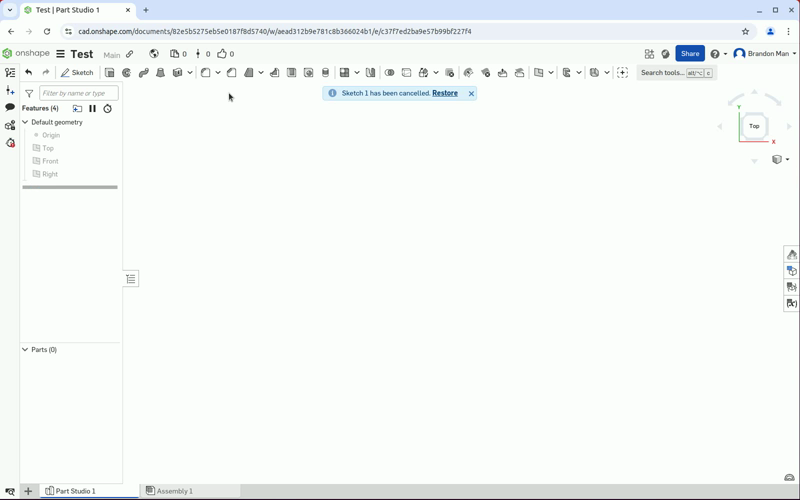
mouse_move(73, 352)
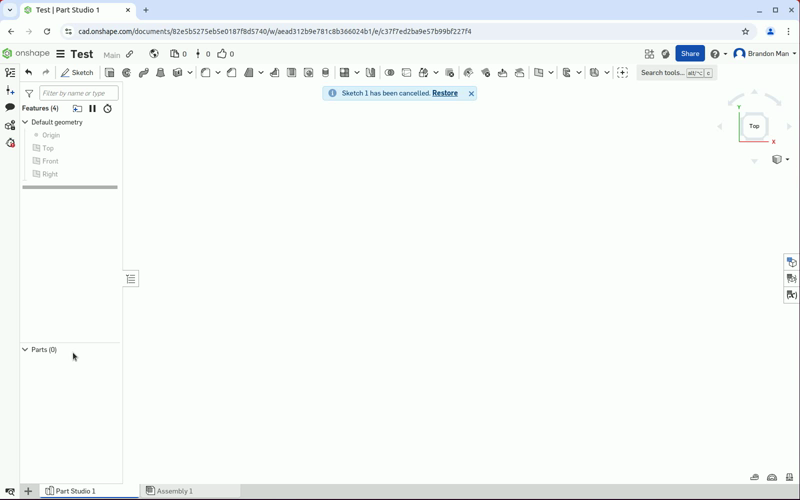
key(y)
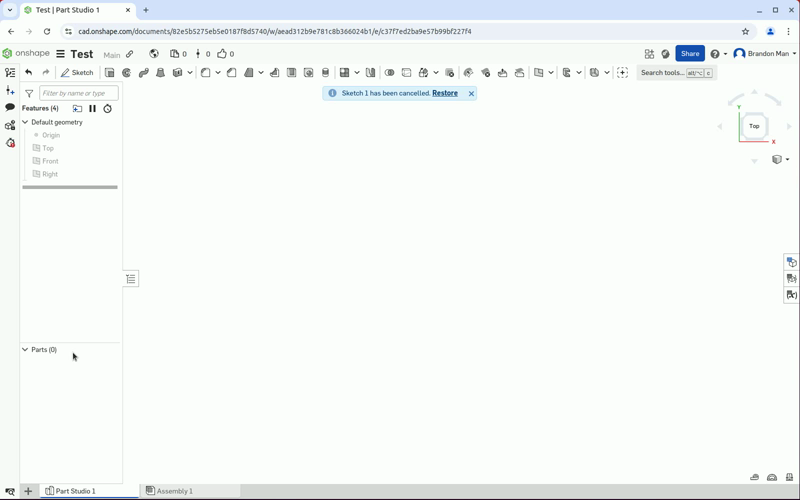
key(shift+p)
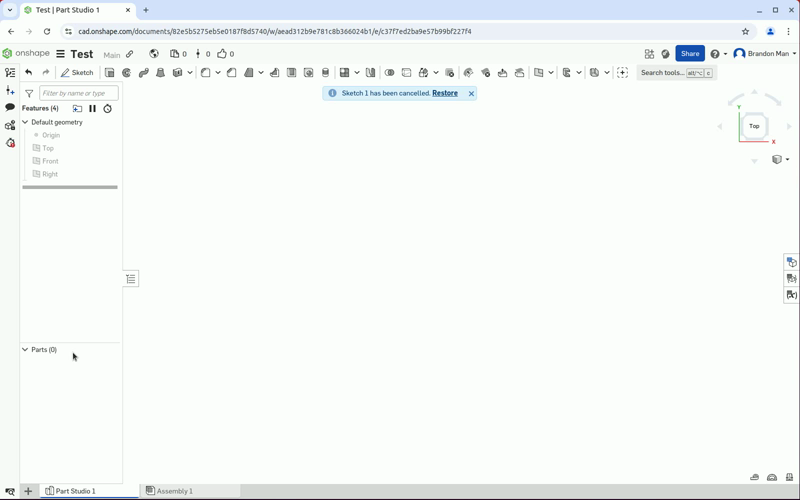
key(space)
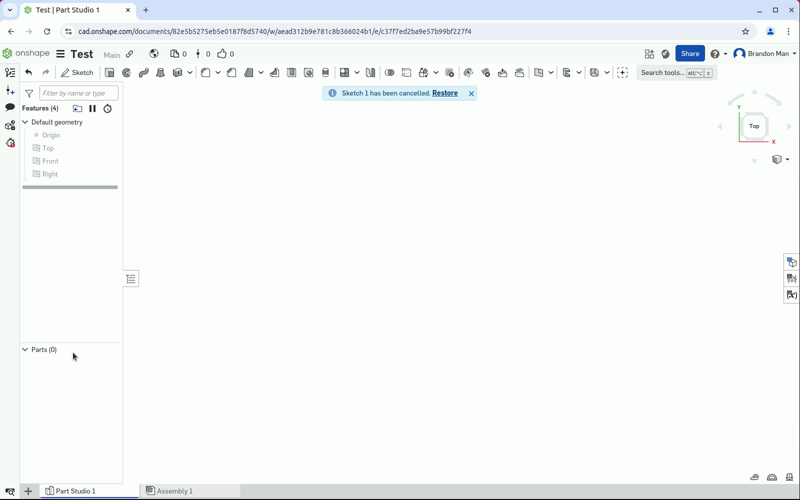
key_down(shift)
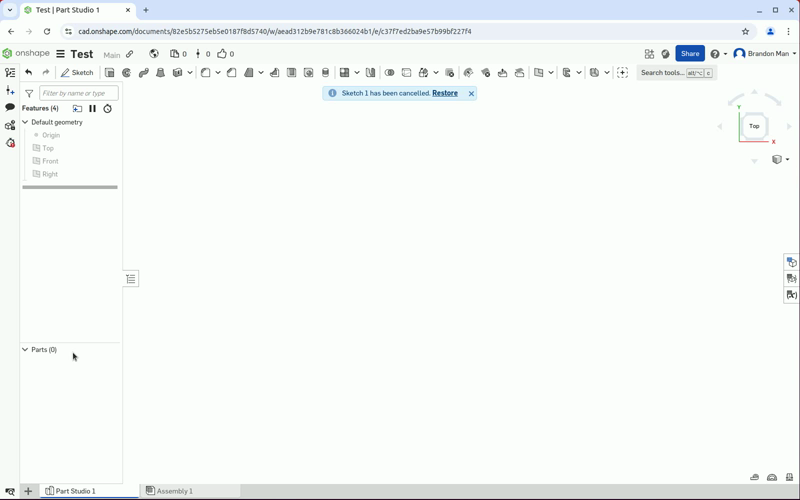
key(up)
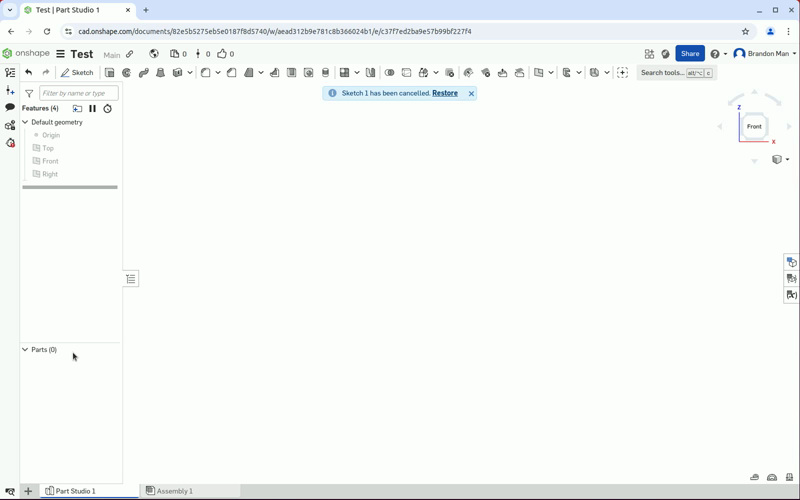
key_up(shift)
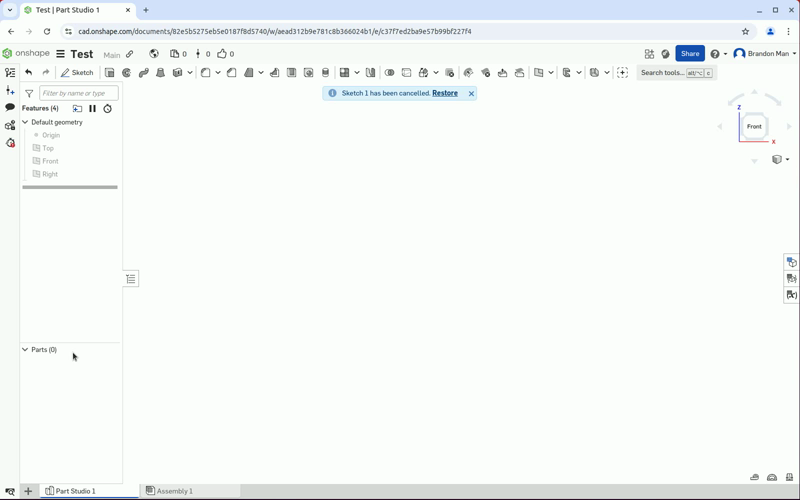
mouse_move(73, 352)
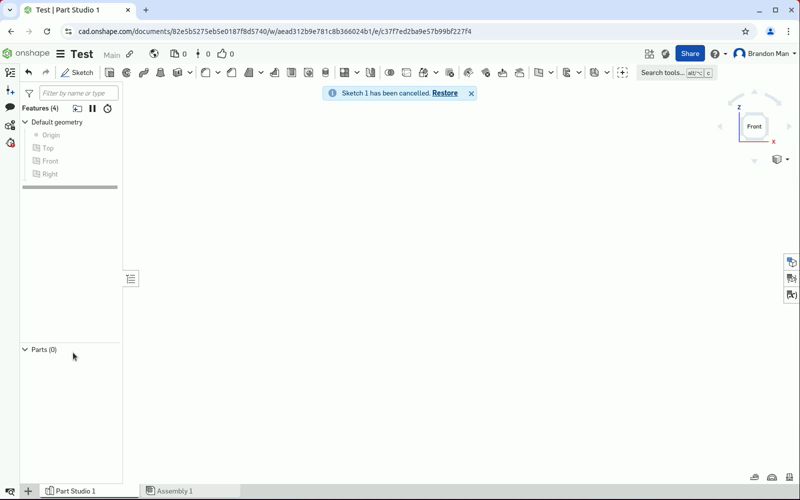
key(shift+y)
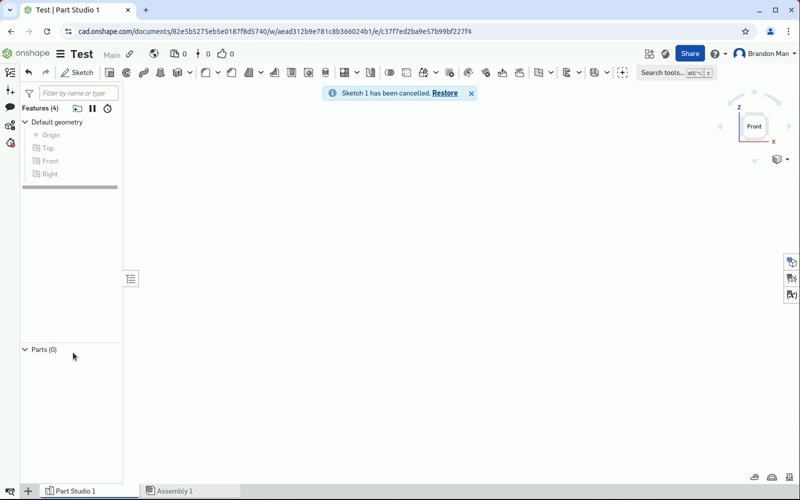
key(shift+s)
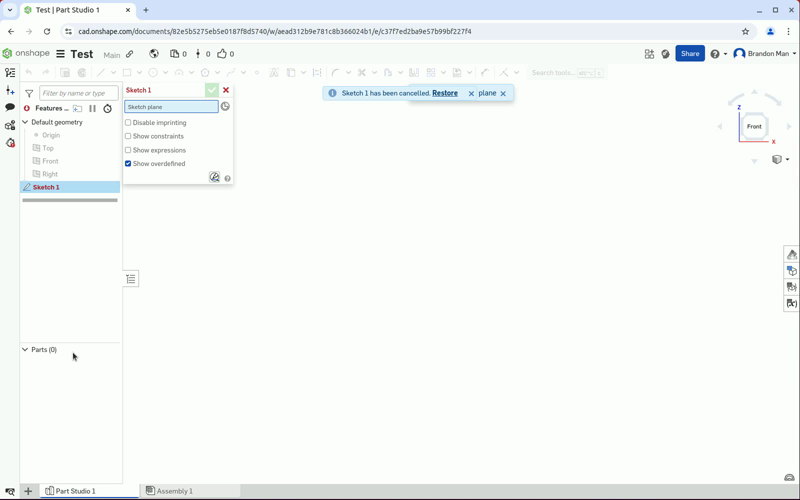
mouse_move(73, 163)
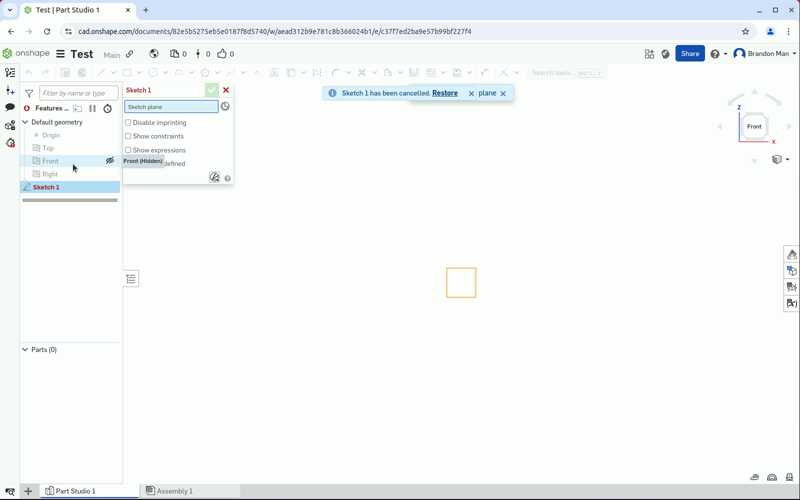
click(73, 163)
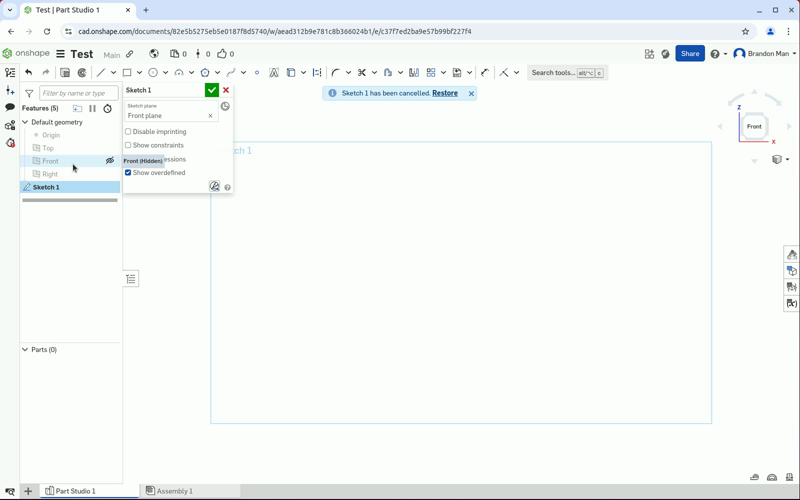
mouse_move(73, 352)
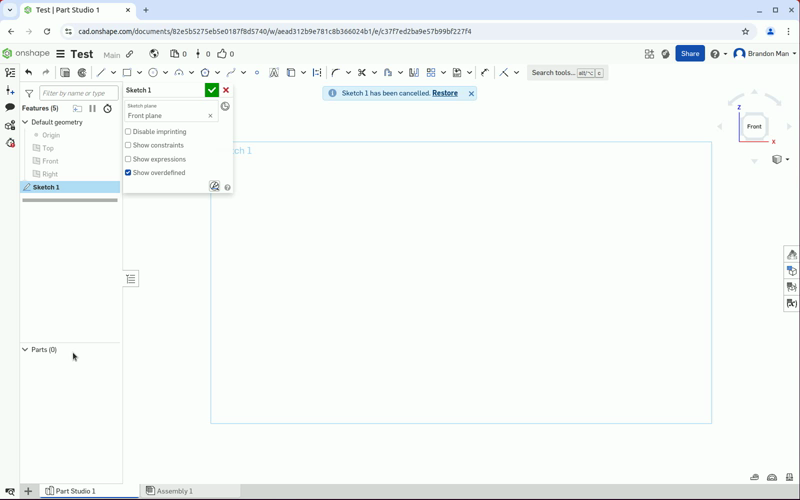
key(y)
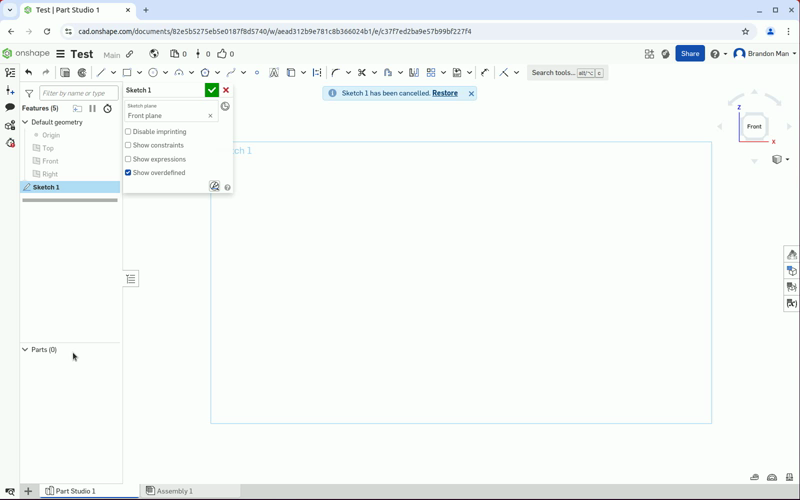
key(c)
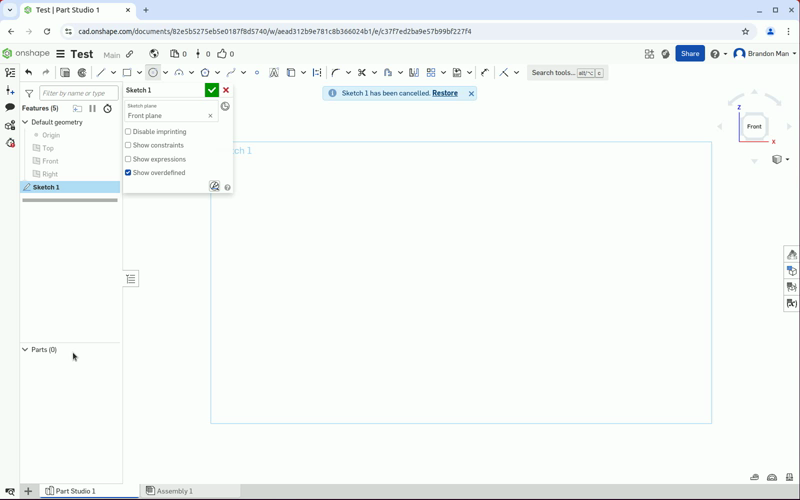
key_down(shift)
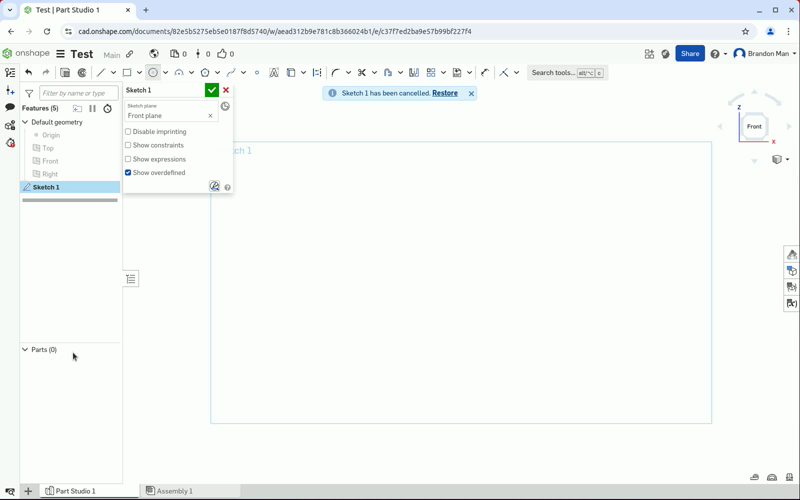
mouse_move(461, 282)
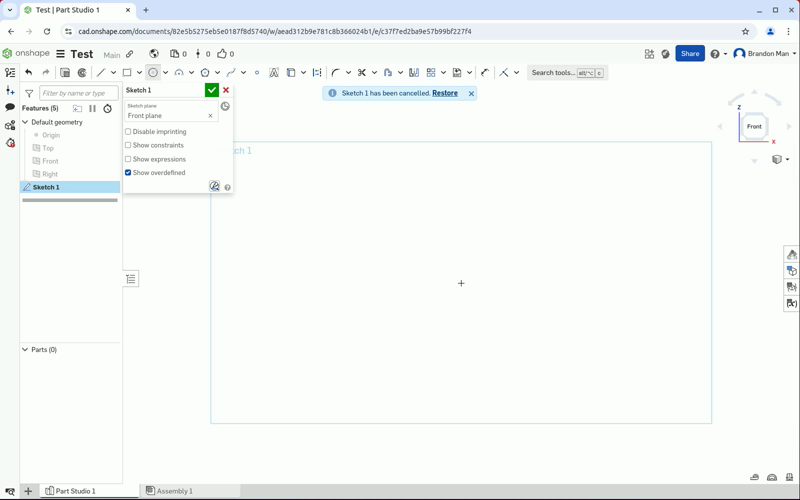
click(461, 282)
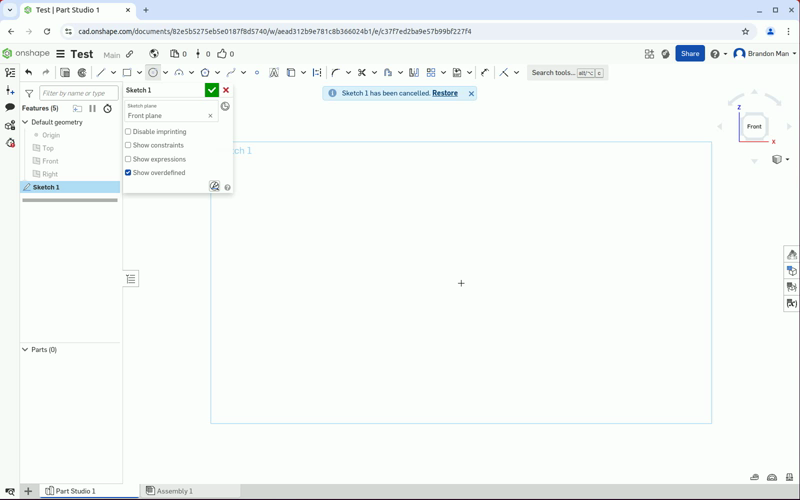
key_up(shift)
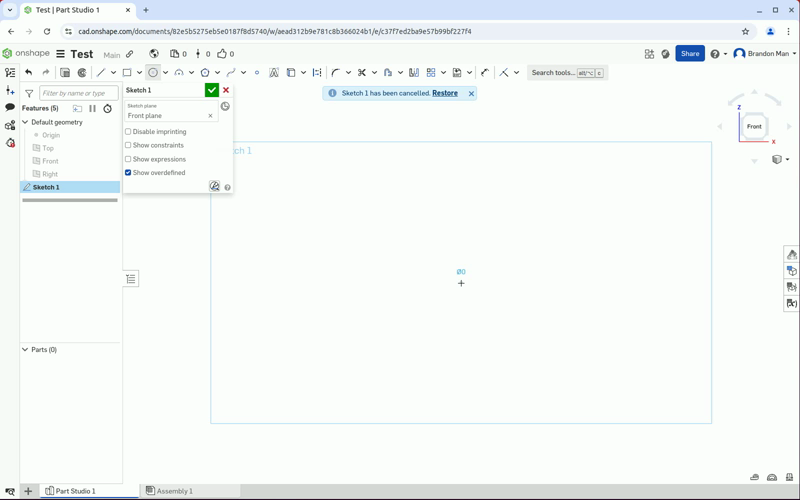
mouse_move(464, 282)
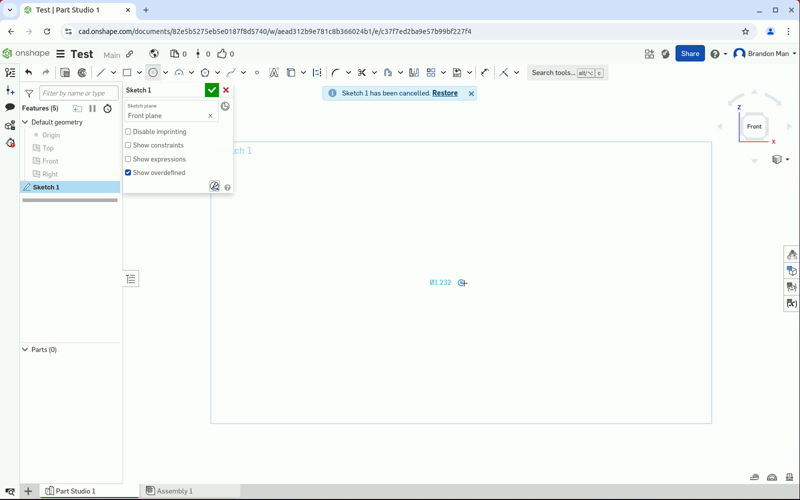
click(464, 282)
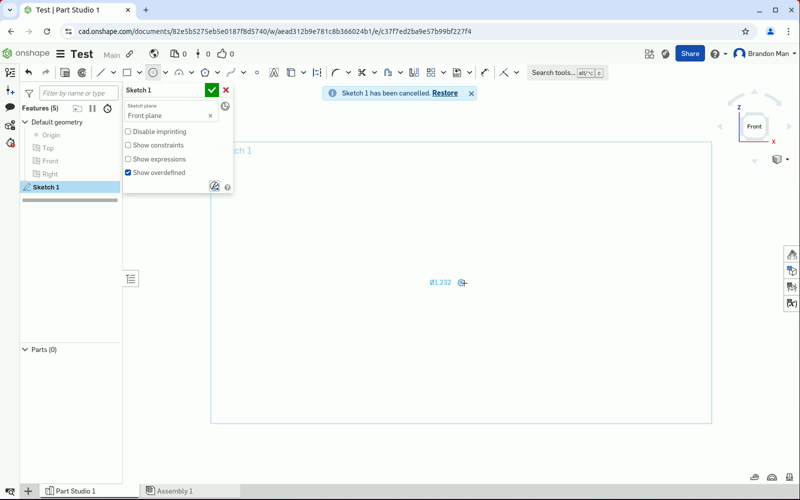
key(esc)
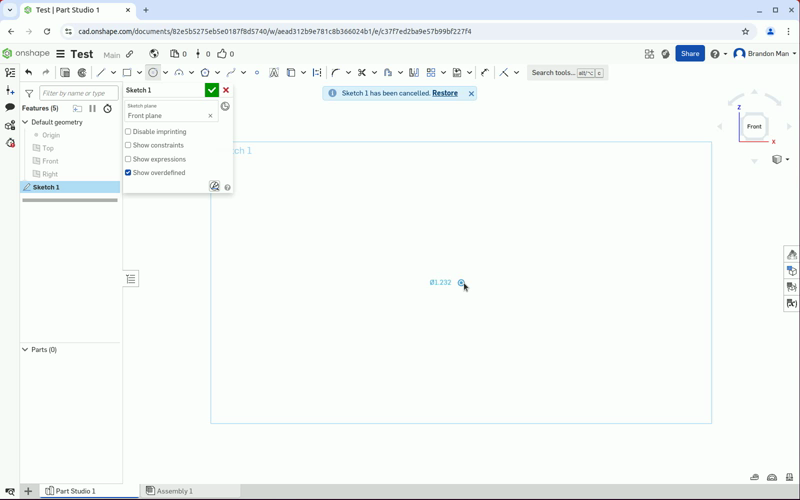
mouse_move(463, 281)
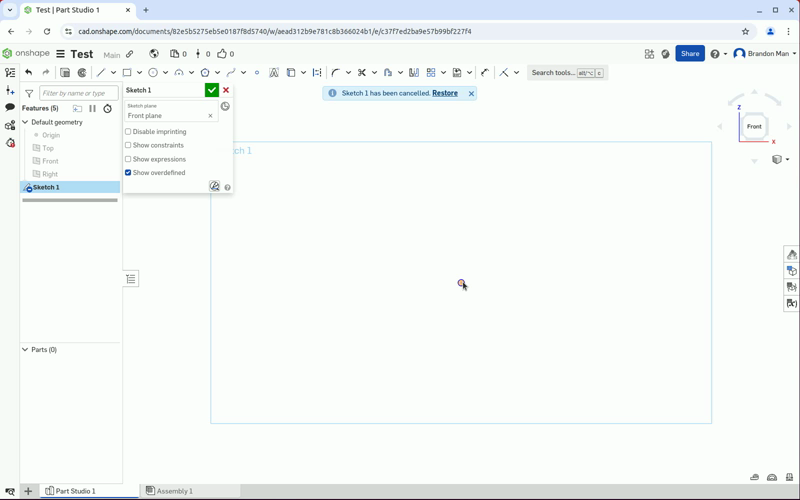
scroll(6)
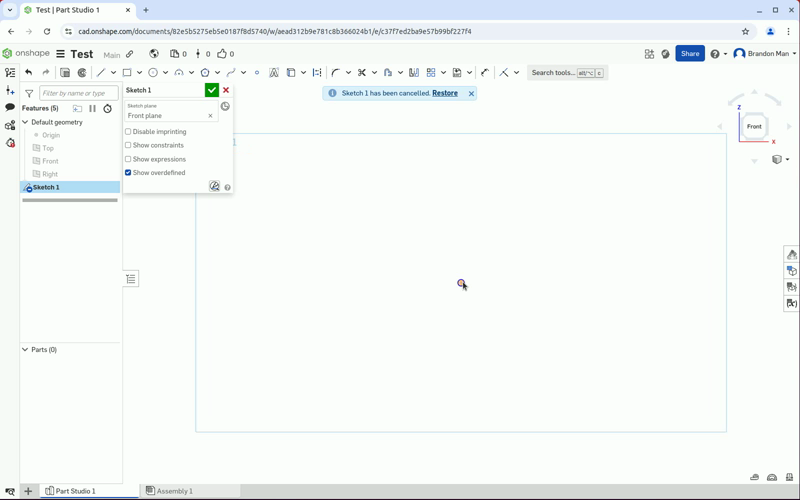
scroll(6)
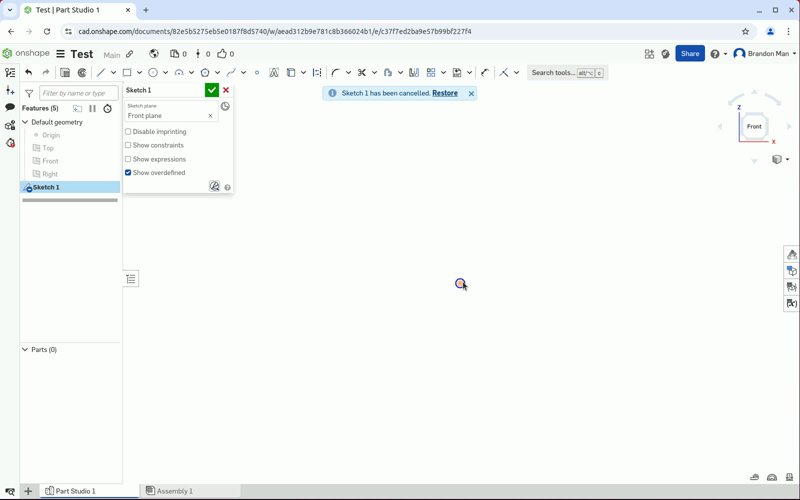
scroll(6)
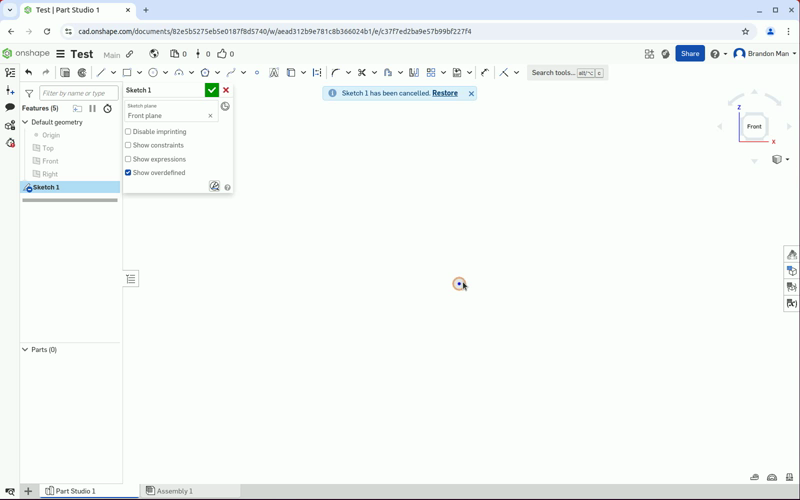
scroll(6)
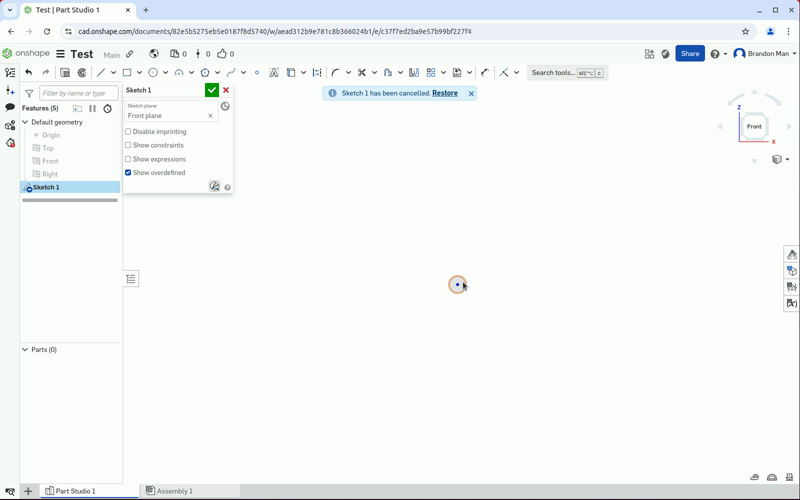
scroll(6)
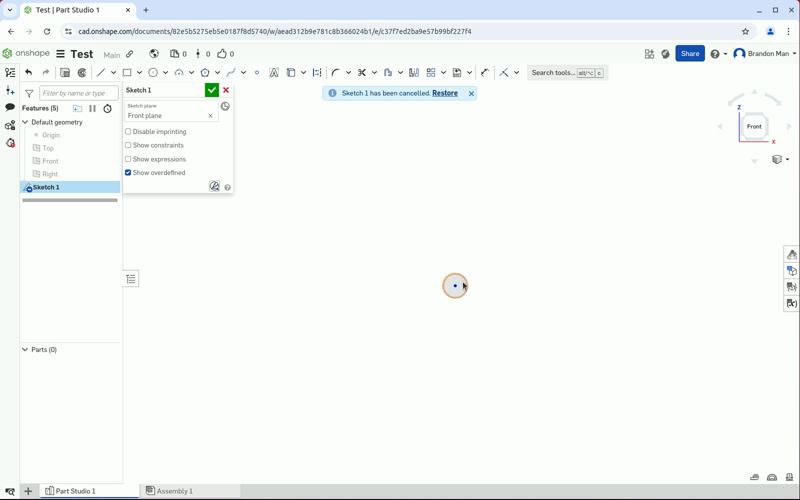
scroll(6)
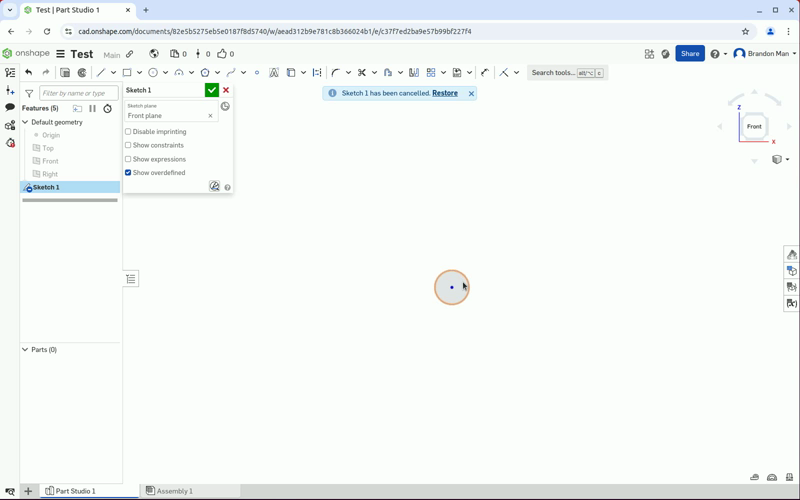
scroll(6)
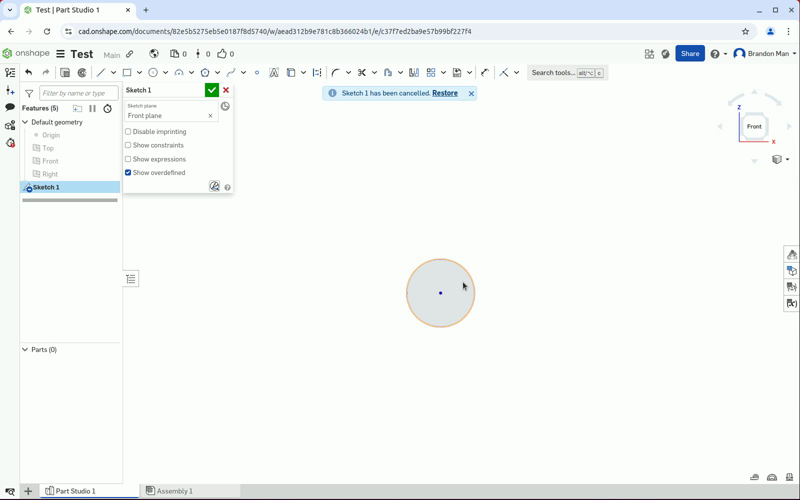
click(463, 281)
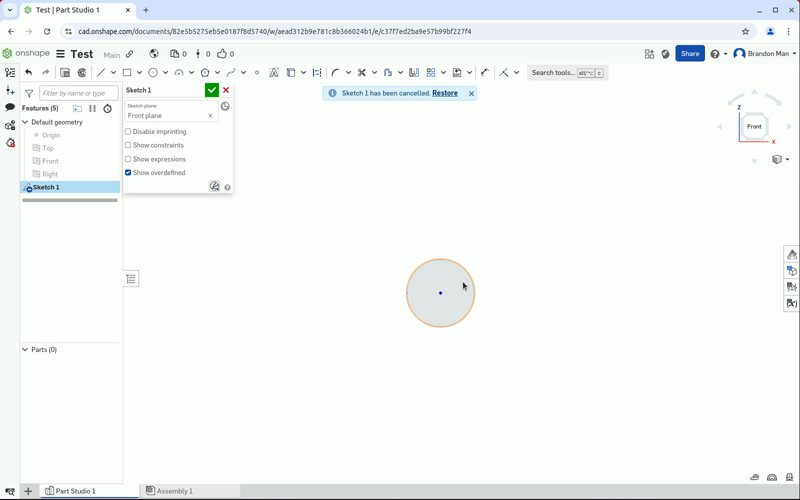
scroll(-6)
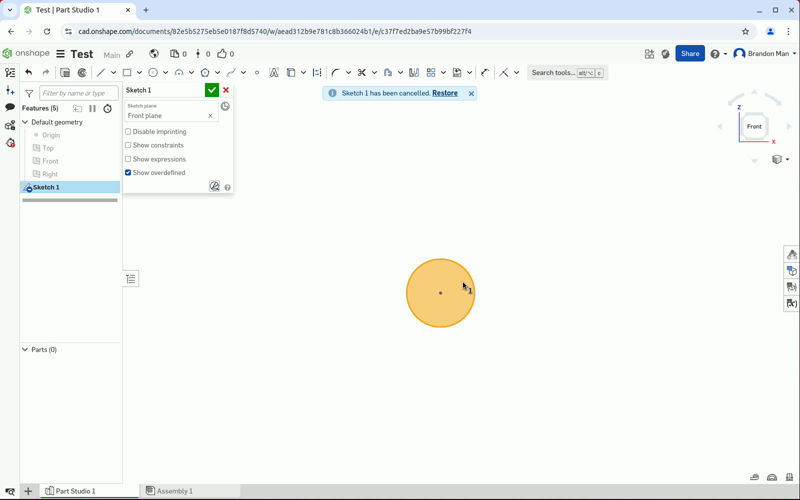
scroll(-6)
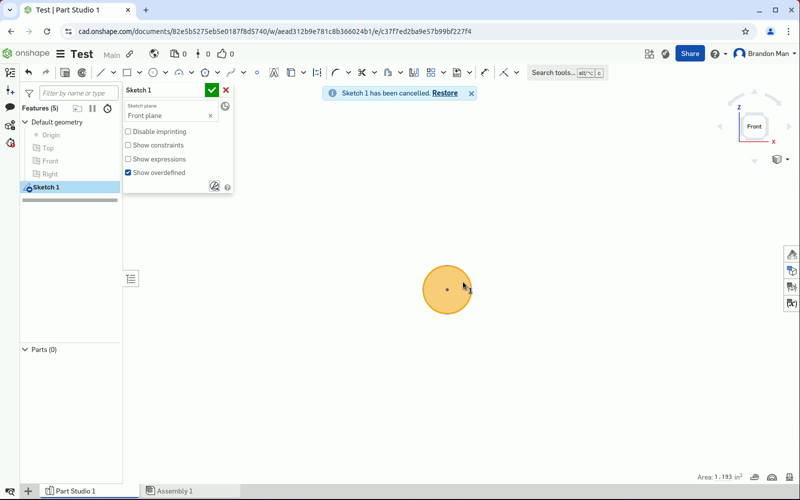
scroll(-6)
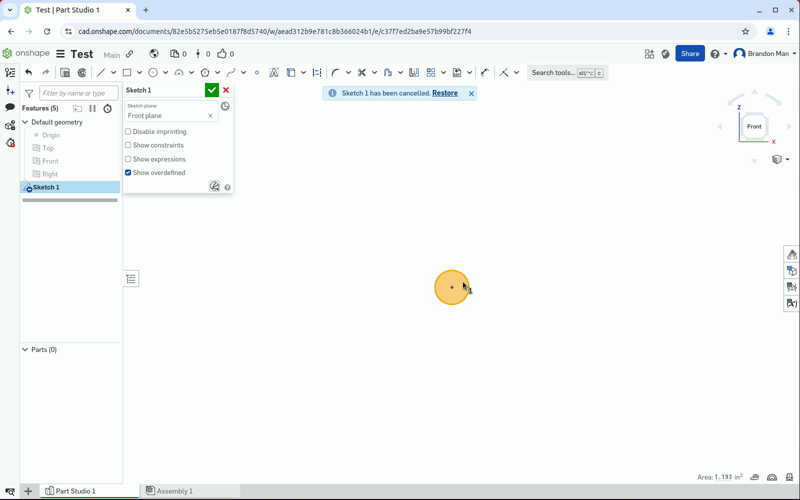
scroll(-6)
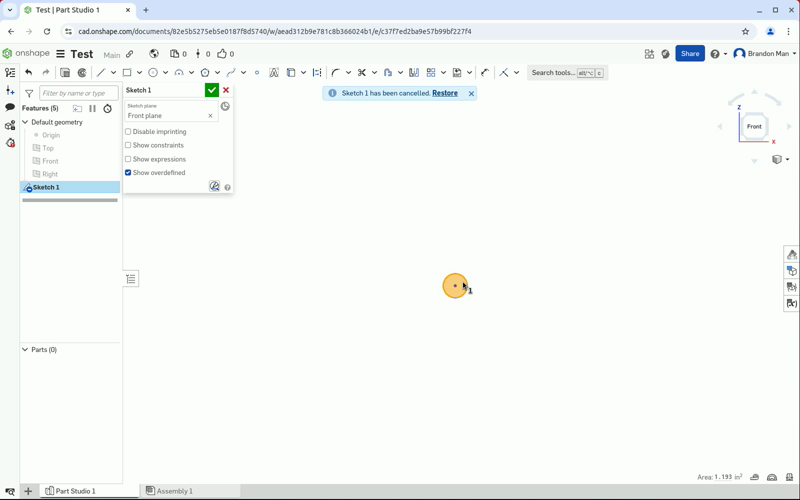
scroll(-6)
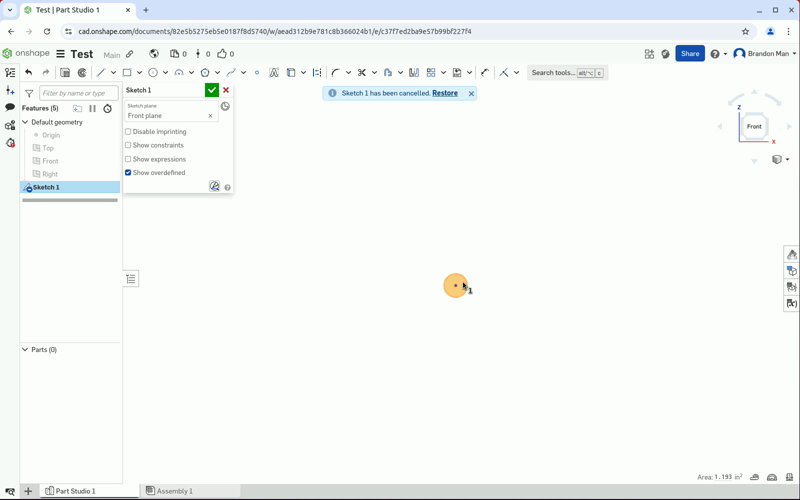
scroll(-6)
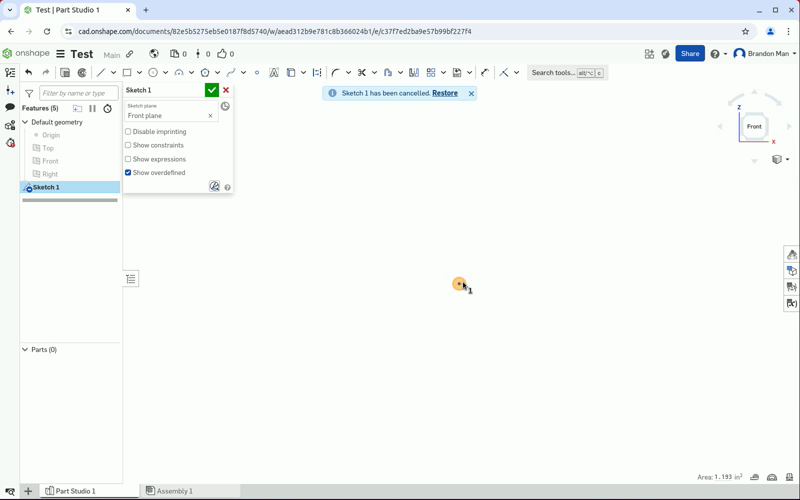
scroll(-6)
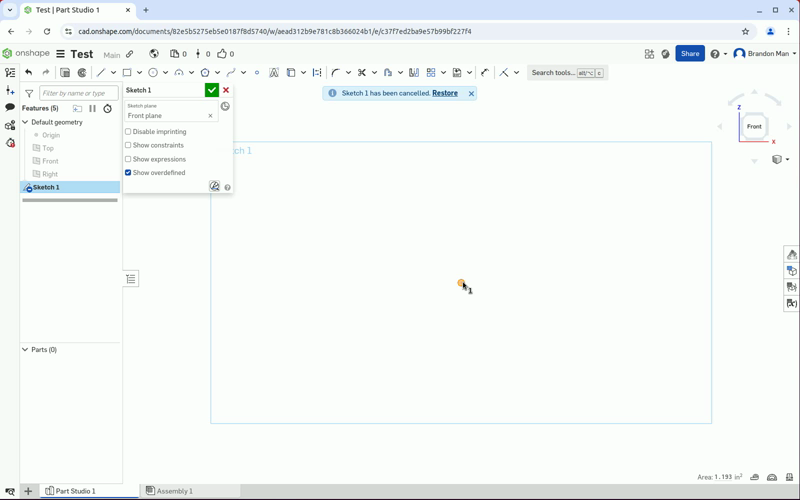
mouse_move(73, 352)
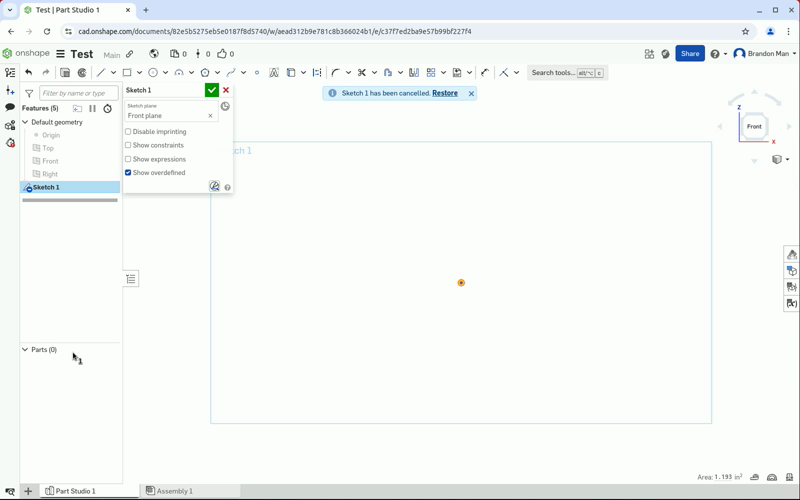
key(shift+y)
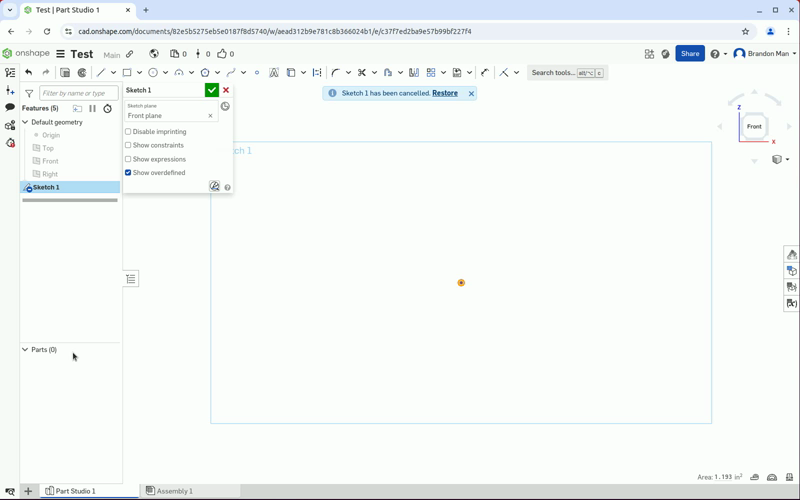
key(shift+e)
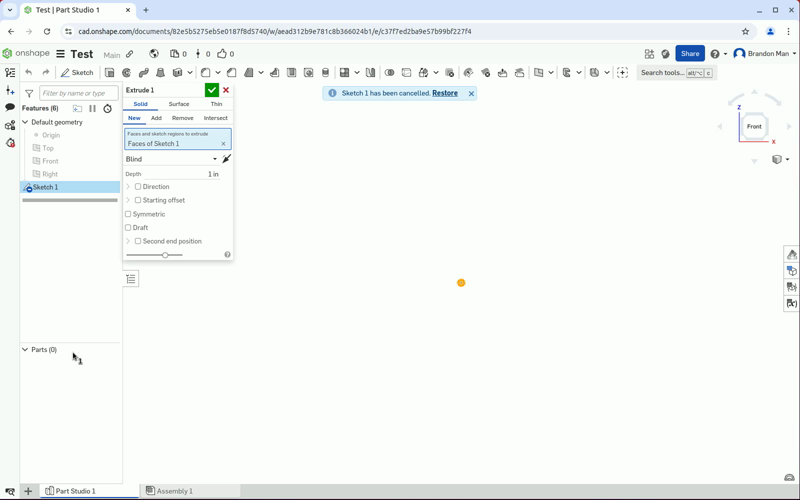
mouse_move(143, 106)
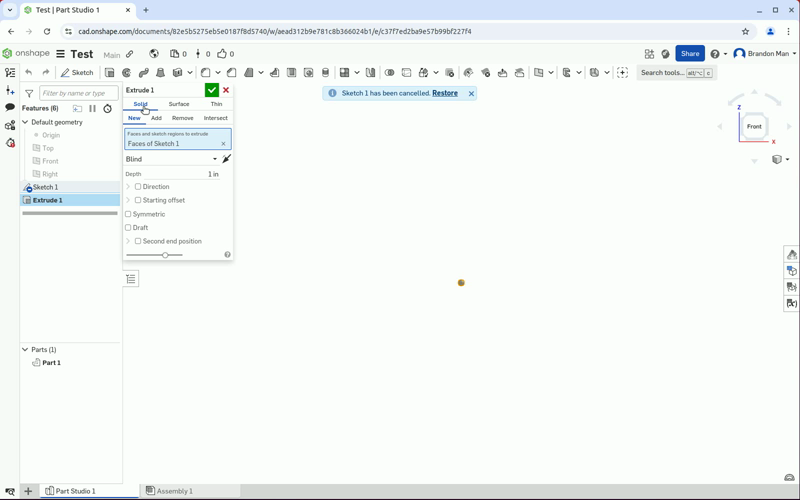
click(143, 106)
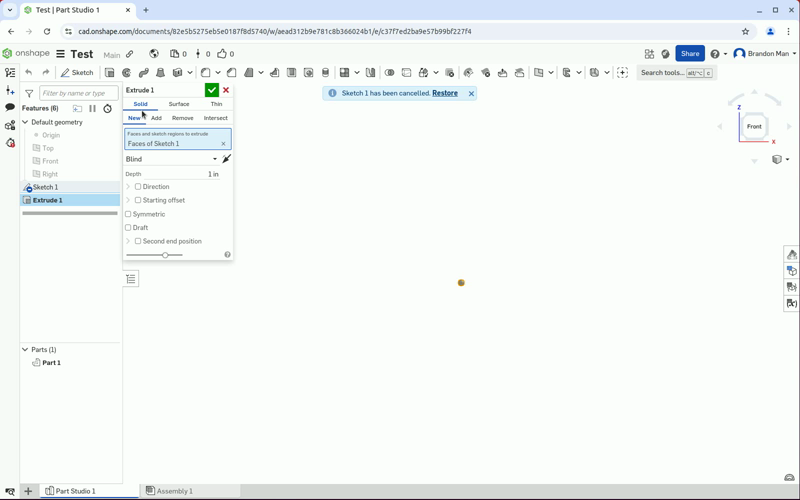
mouse_move(137, 120)
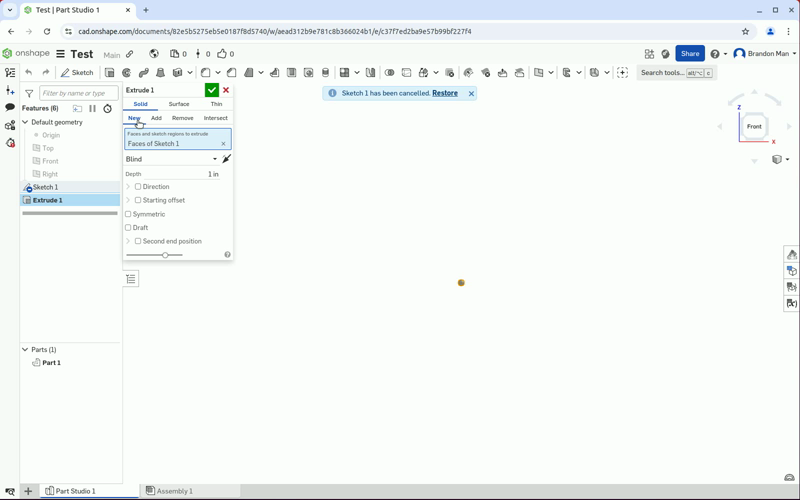
click(137, 120)
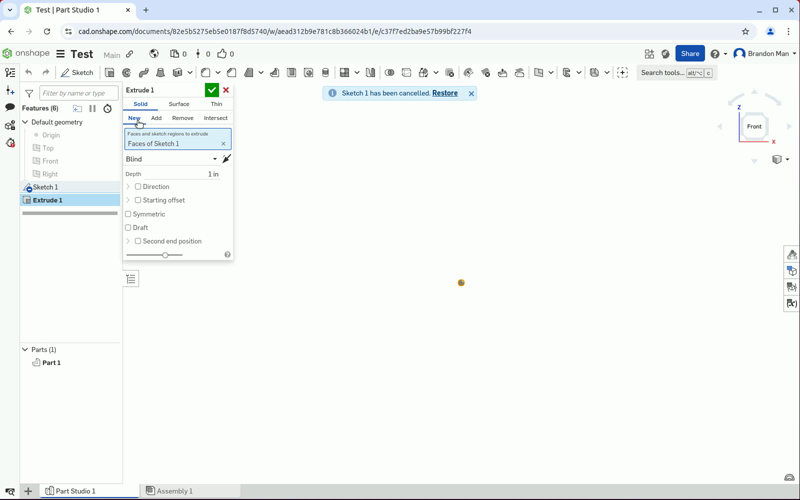
key(tab, 4)
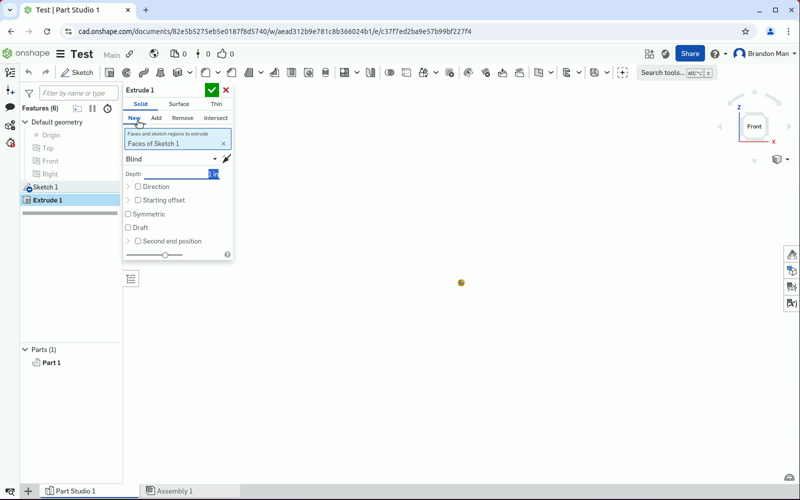
text(23.108)
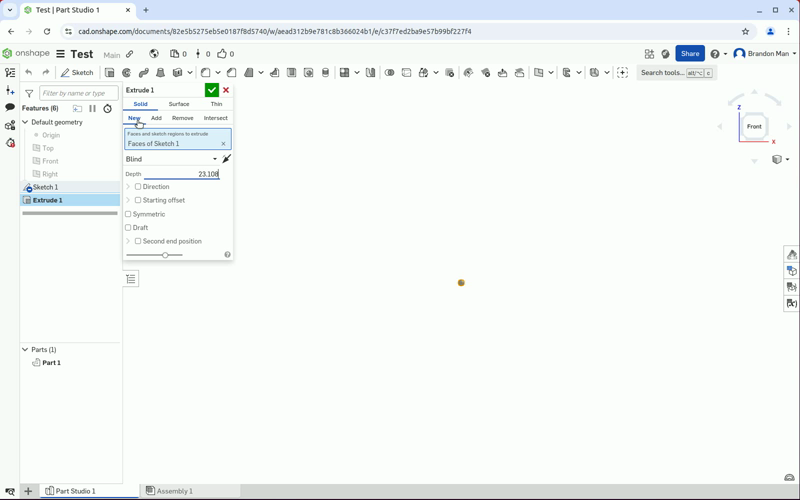
key(enter)
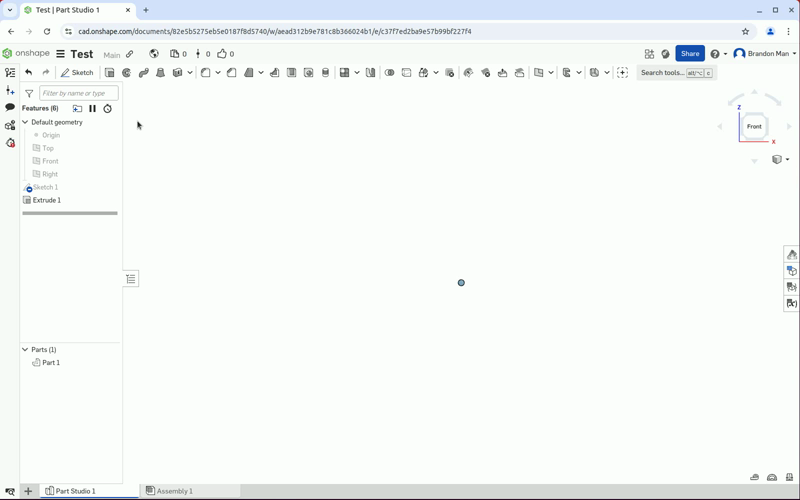
key(shift+h)
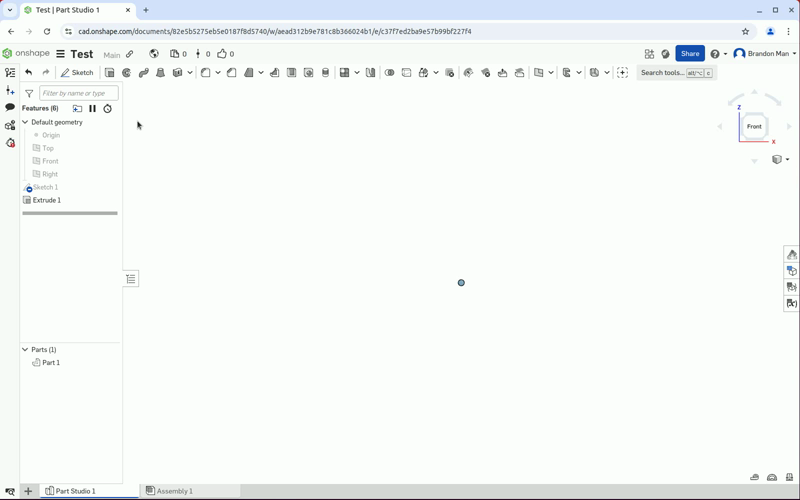
key(shift+h)
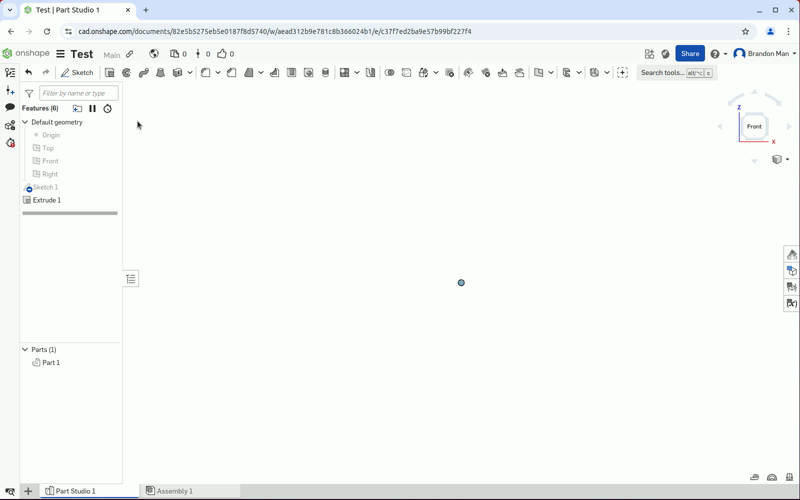
mouse_move(73, 189)
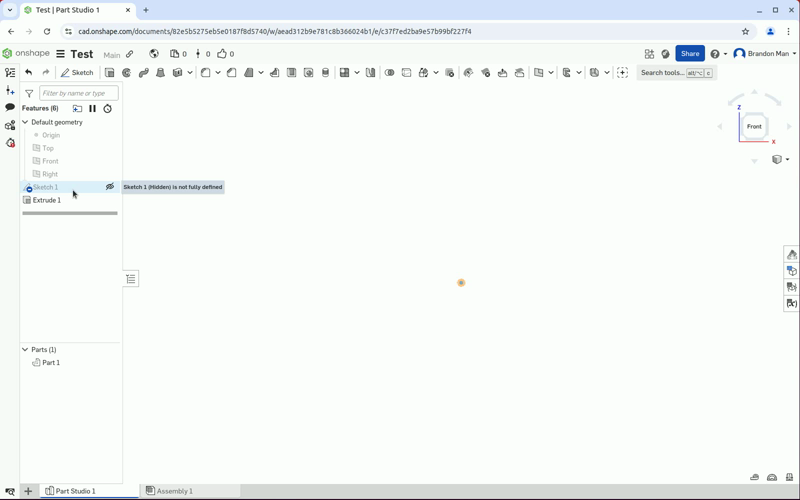
click(73, 189)
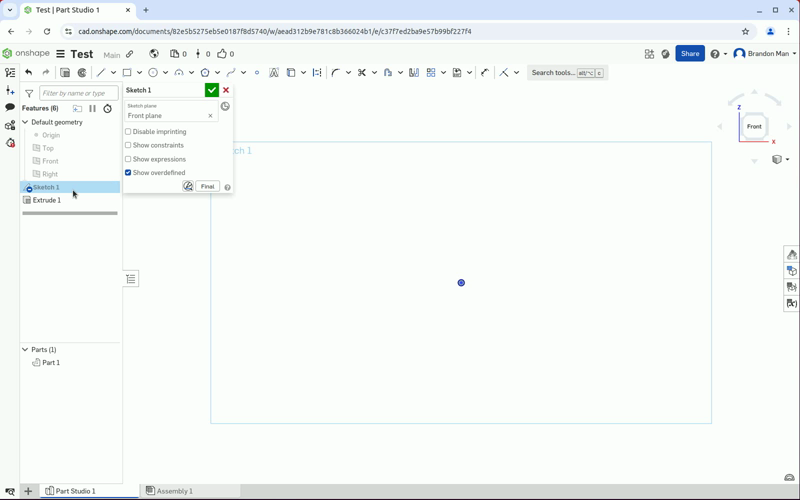
mouse_move(229, 92)
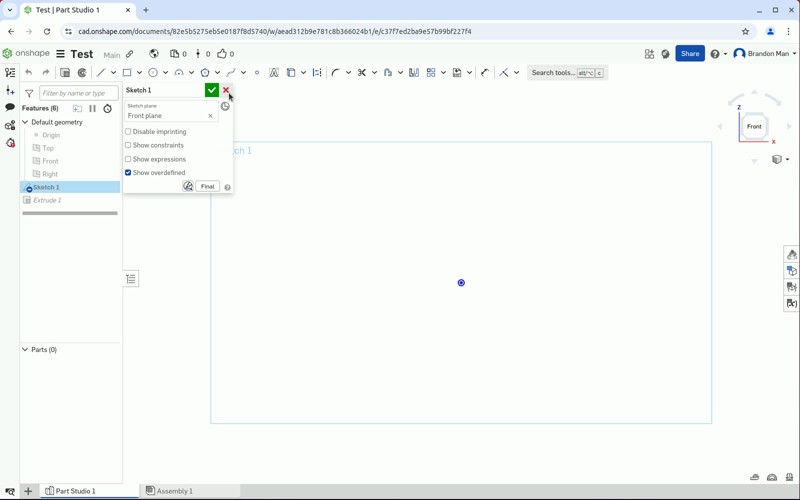
click(229, 92)
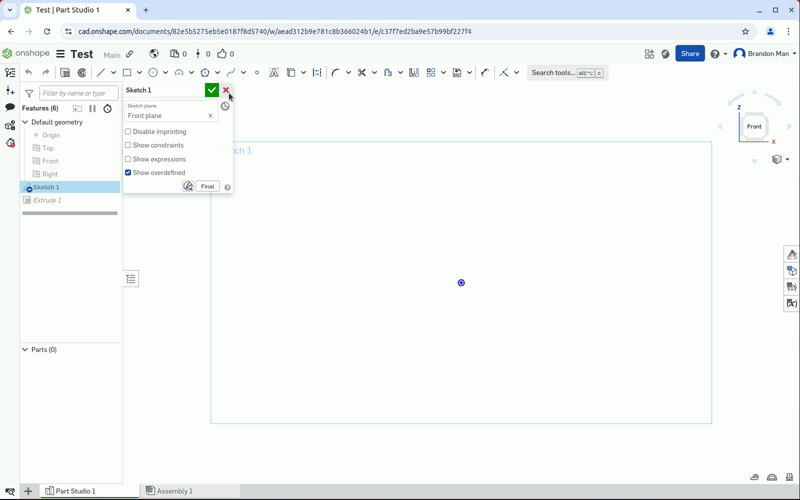
key(shift+s)
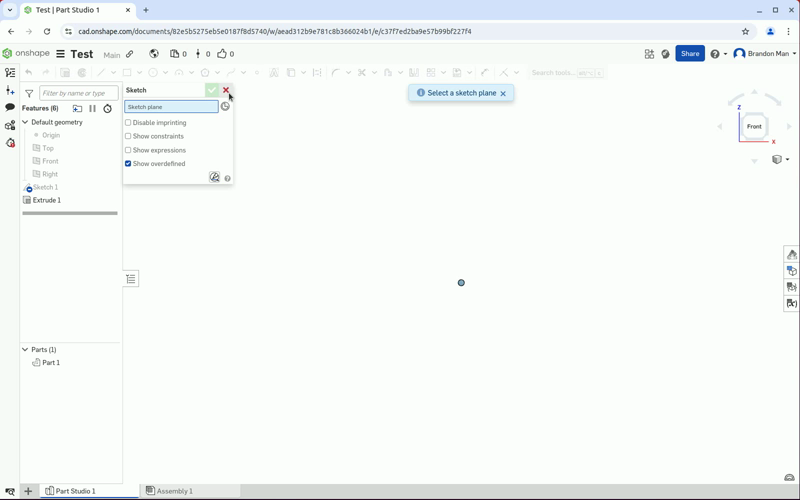
mouse_move(73, 163)
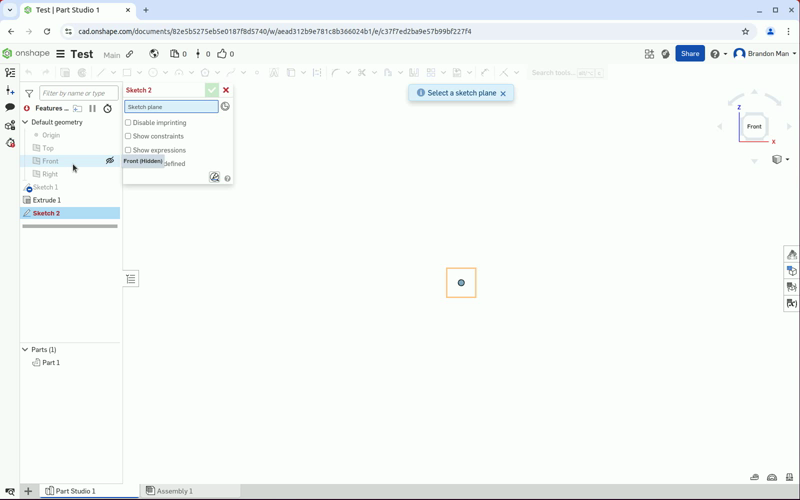
click(73, 163)
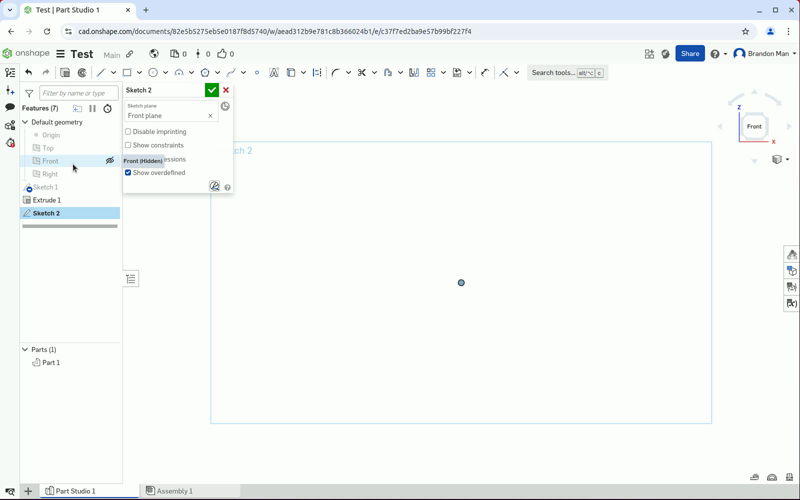
mouse_move(73, 352)
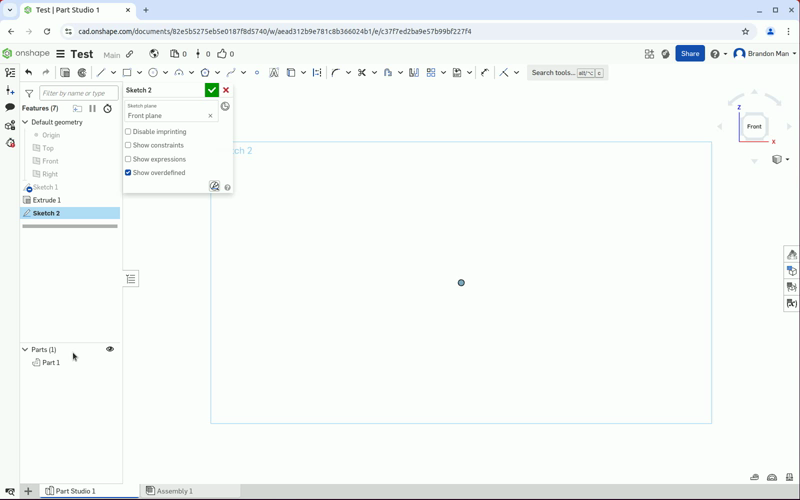
key(y)
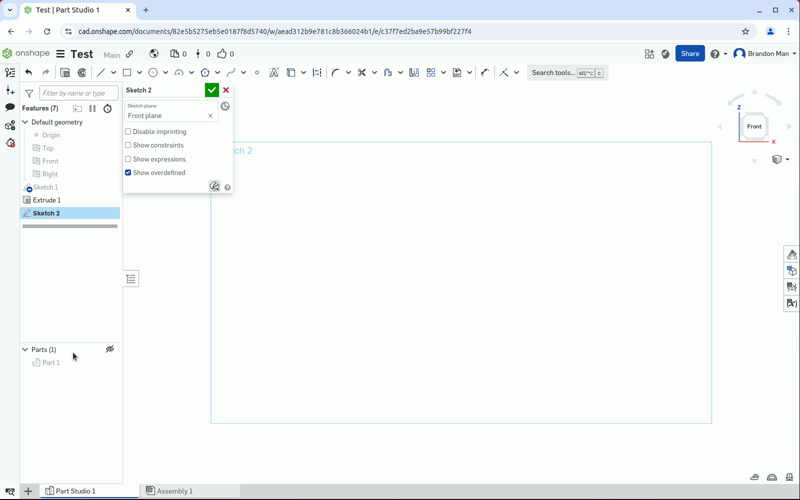
key(c)
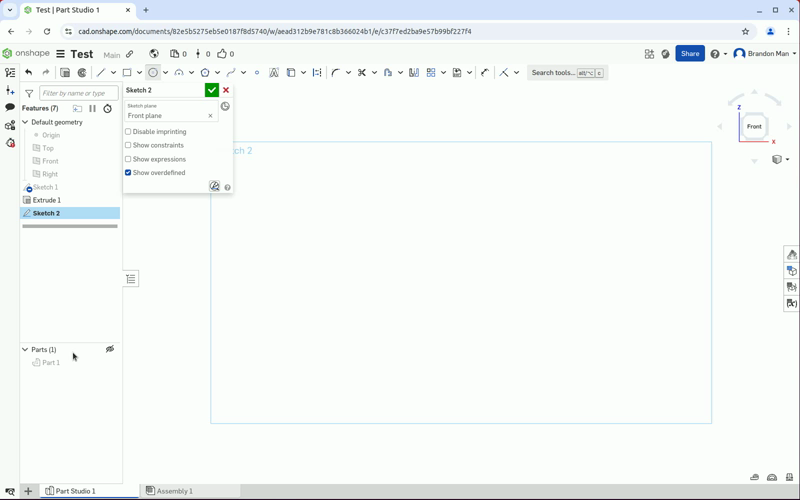
key_down(shift)
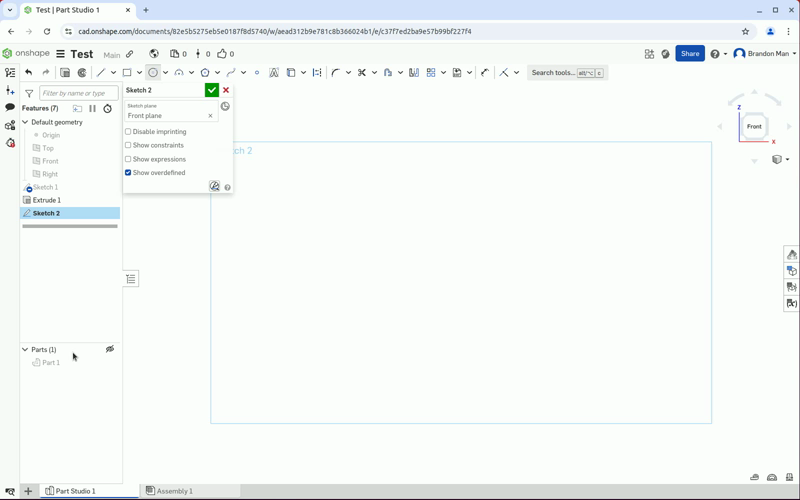
mouse_move(461, 282)
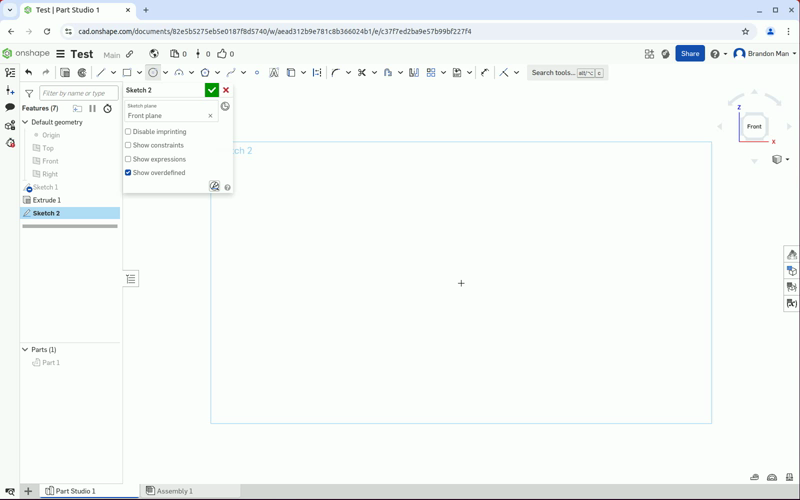
click(461, 282)
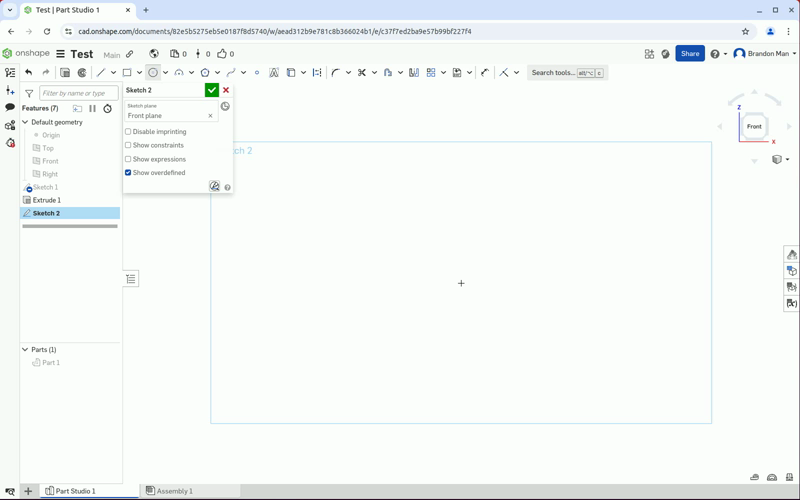
key_up(shift)
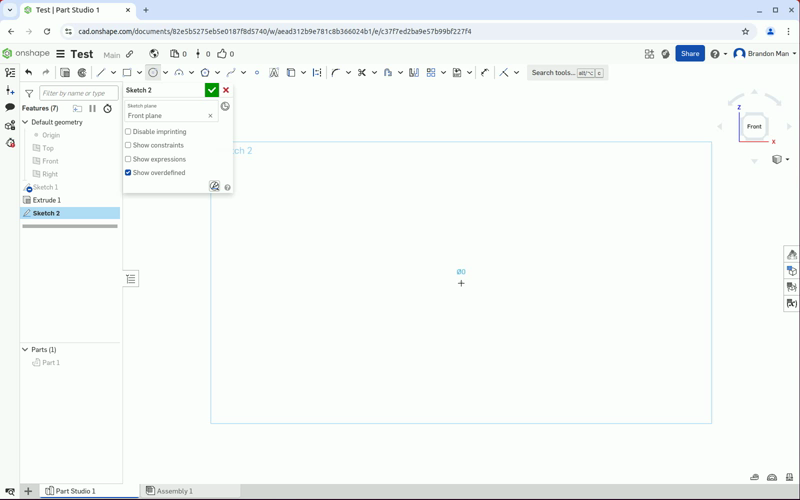
mouse_move(466, 282)
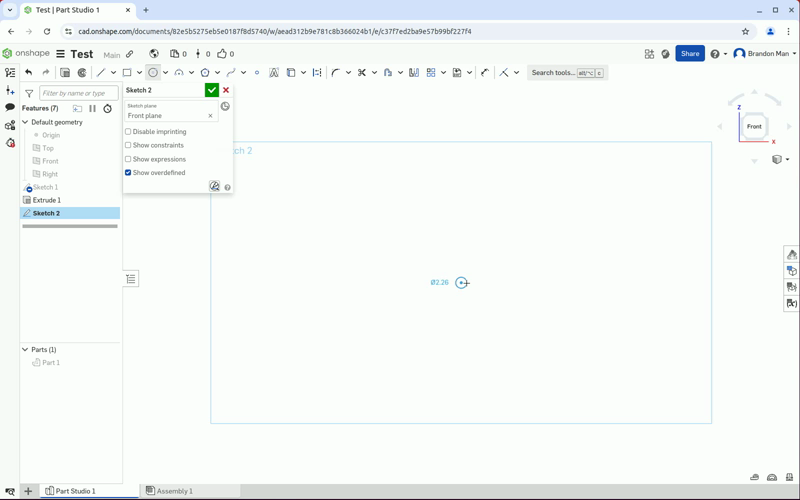
click(466, 282)
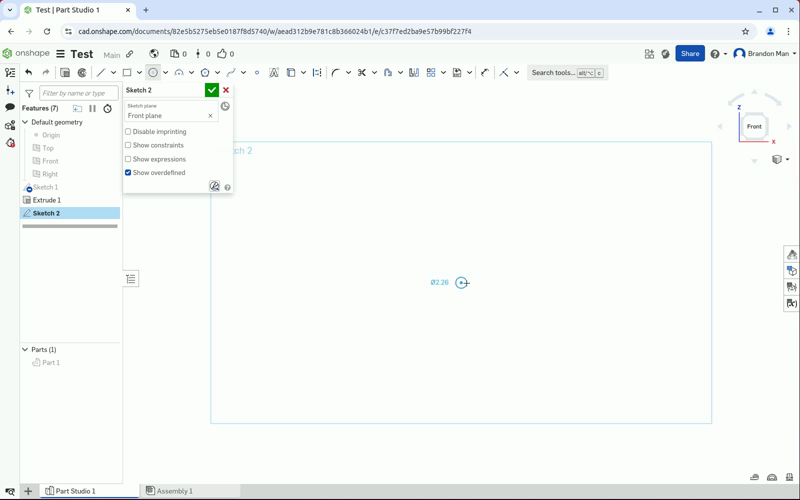
key(esc)
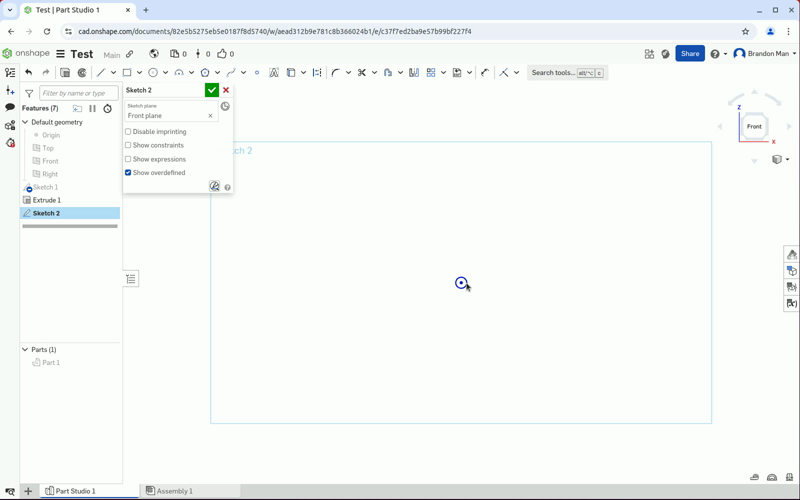
key(c)
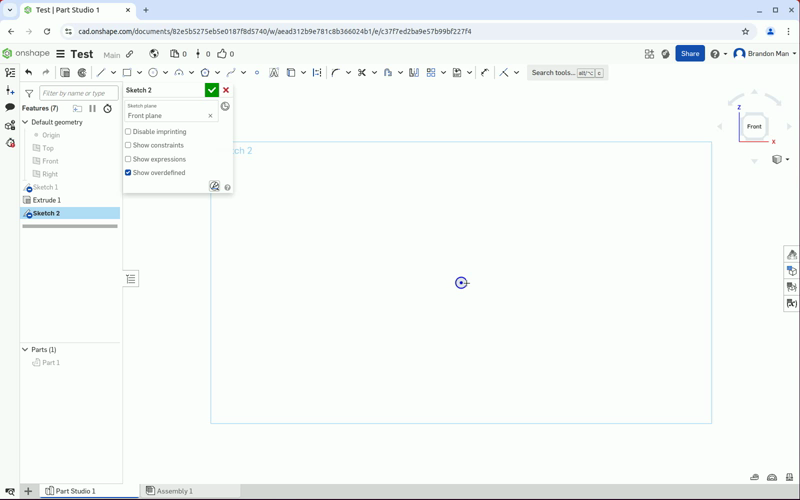
key_down(shift)
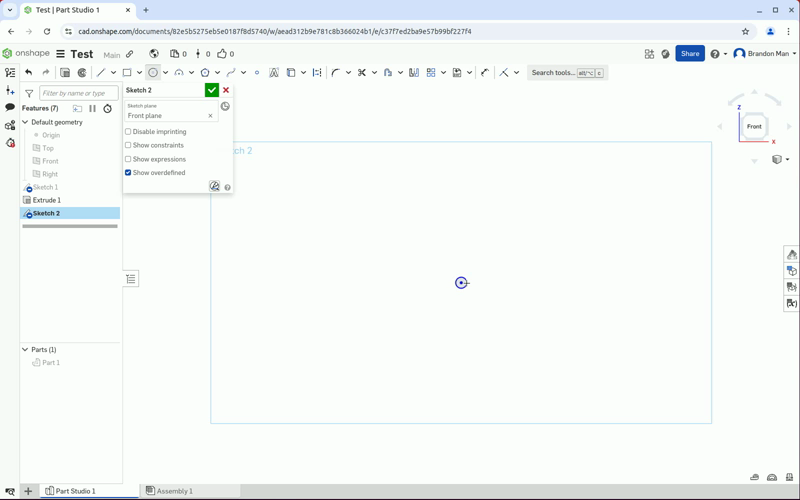
mouse_move(461, 282)
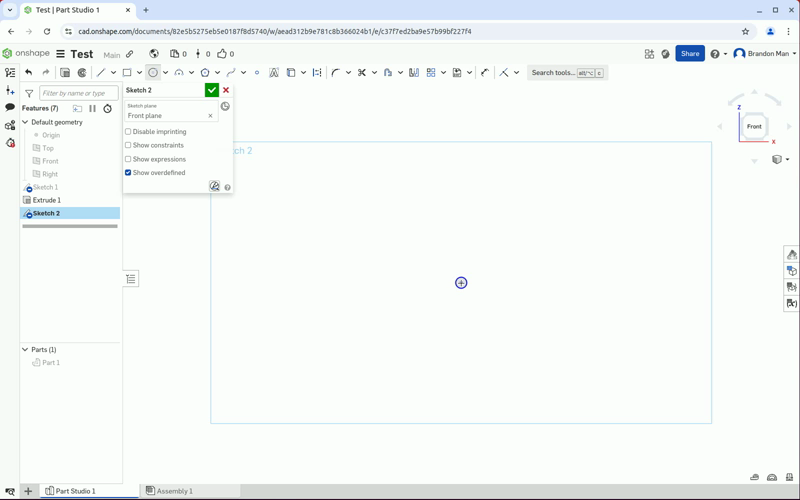
click(461, 282)
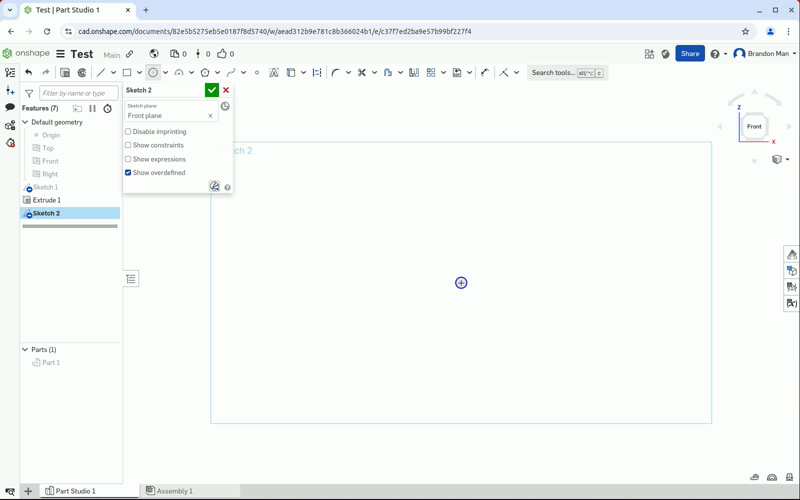
key_up(shift)
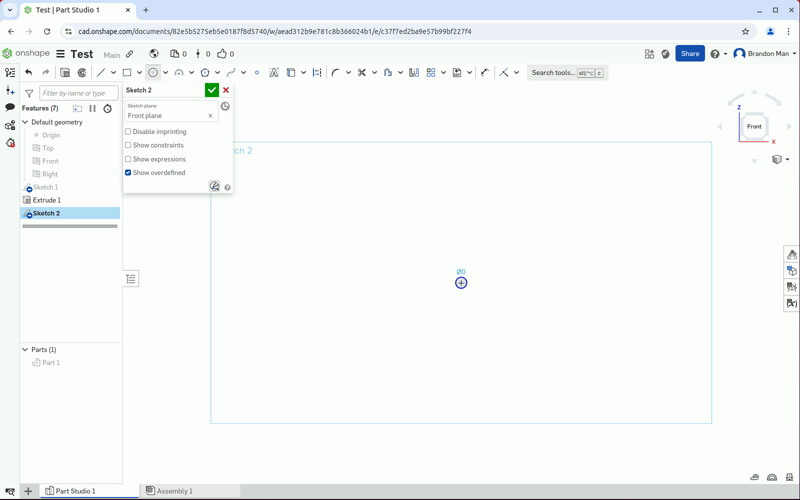
mouse_move(464, 282)
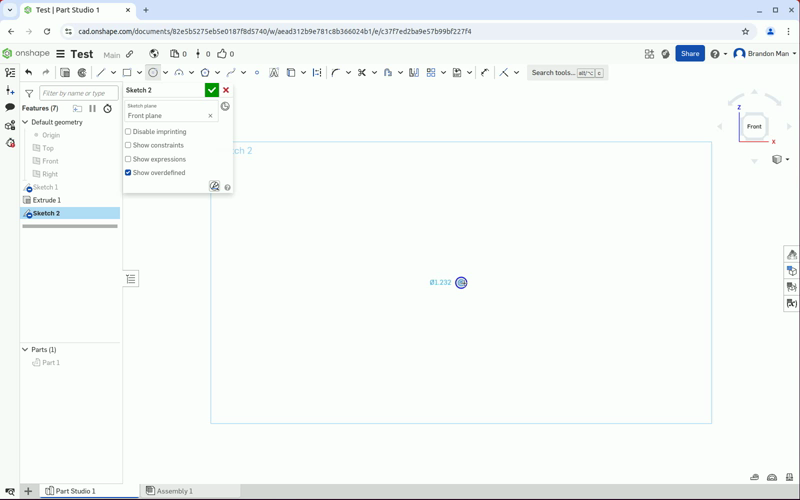
scroll(6)
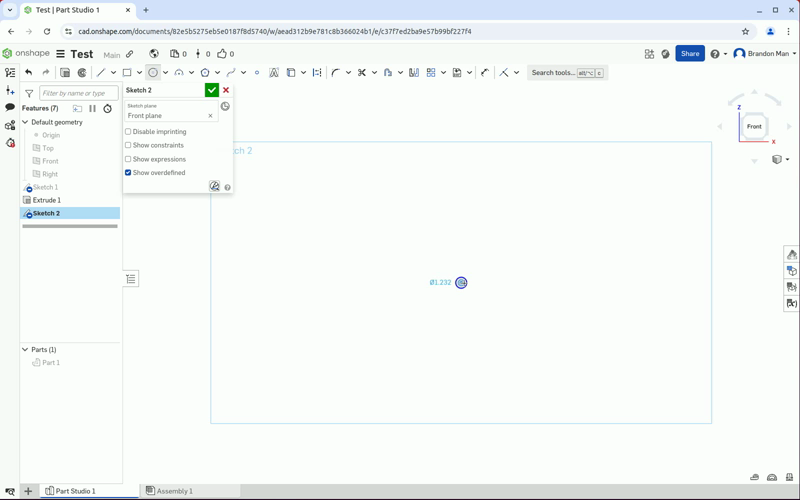
scroll(6)
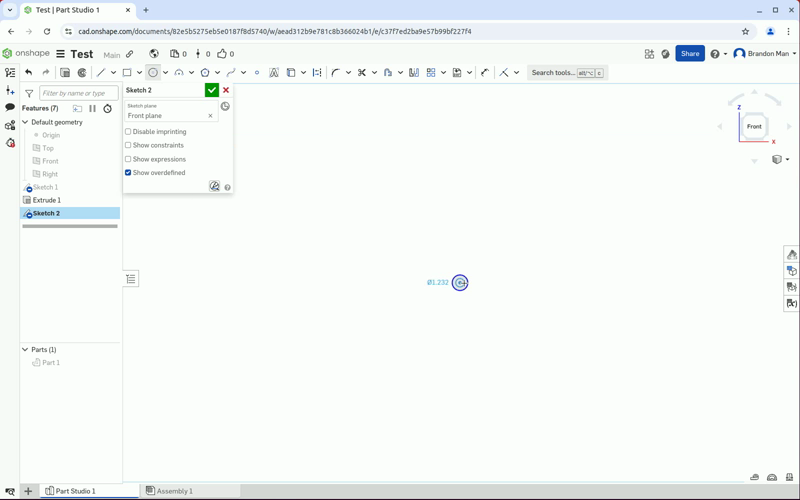
scroll(6)
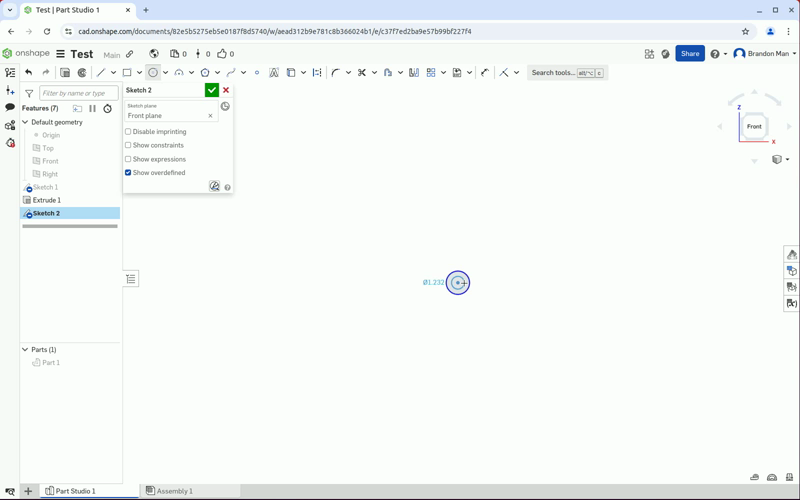
scroll(6)
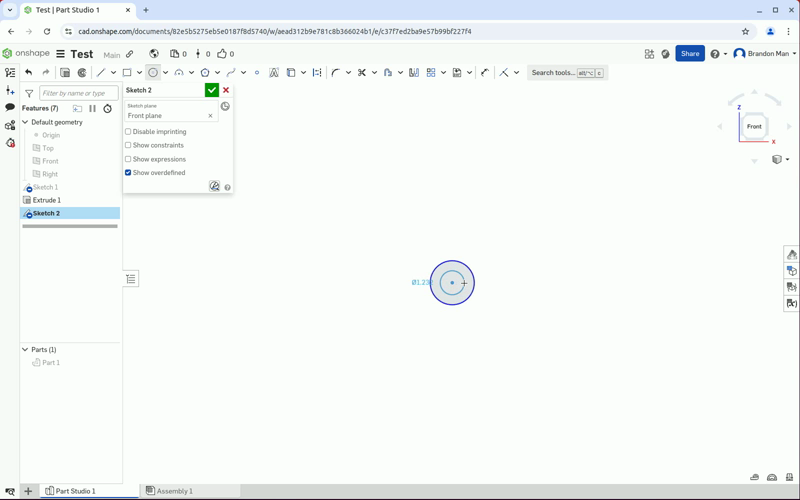
scroll(6)
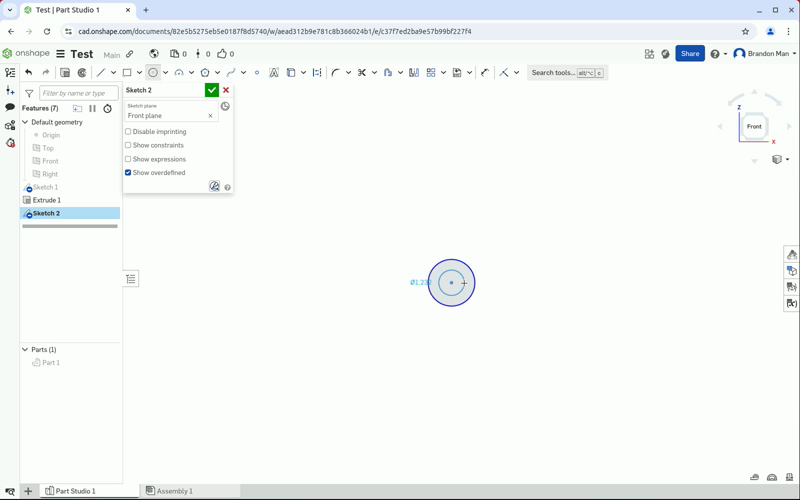
scroll(6)
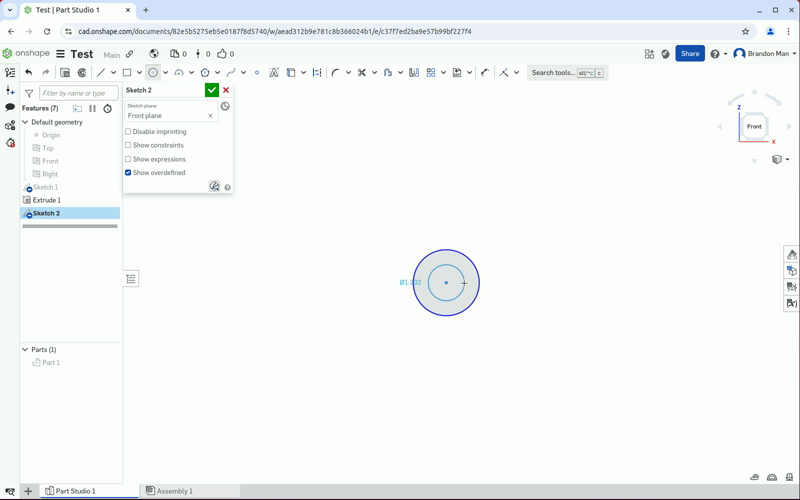
scroll(6)
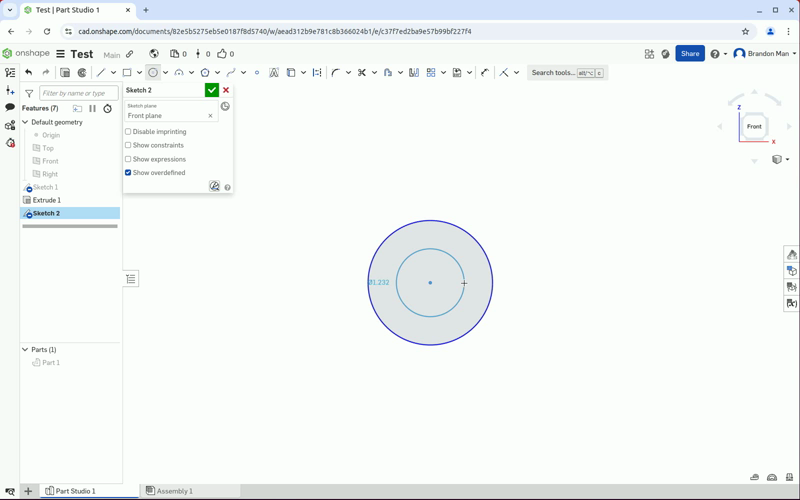
click(464, 282)
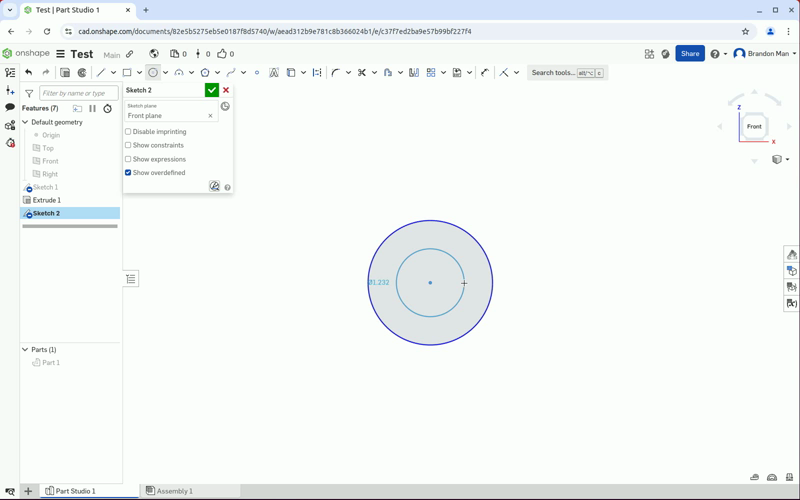
scroll(-6)
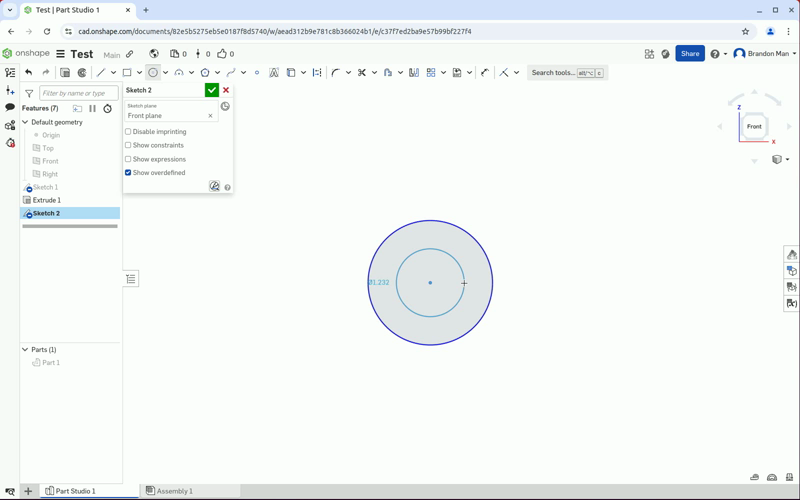
scroll(-6)
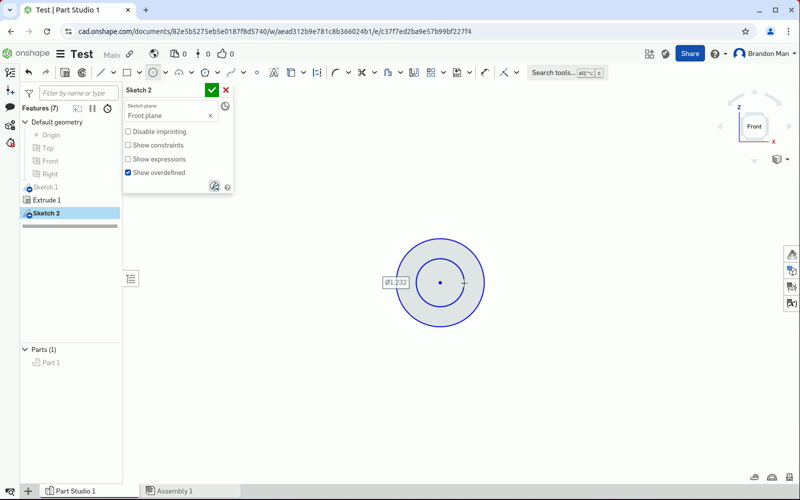
scroll(-6)
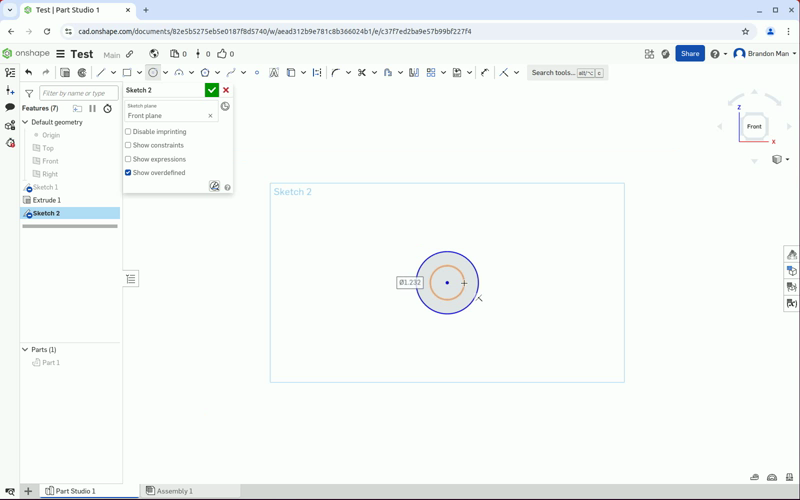
scroll(-6)
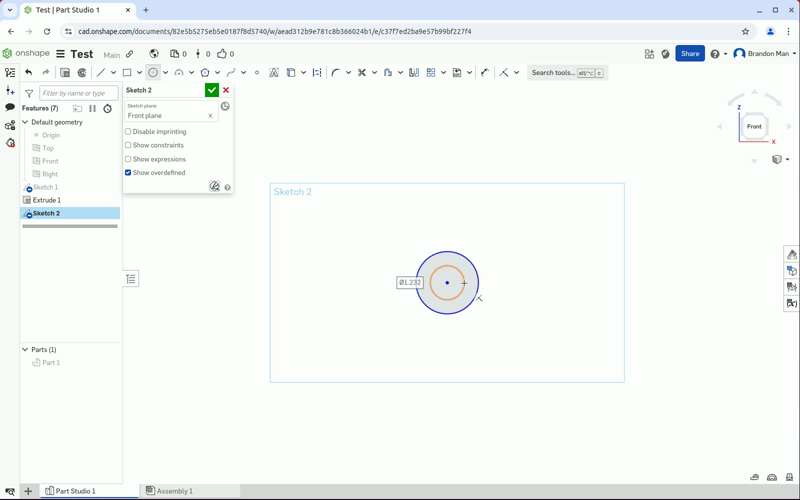
scroll(-6)
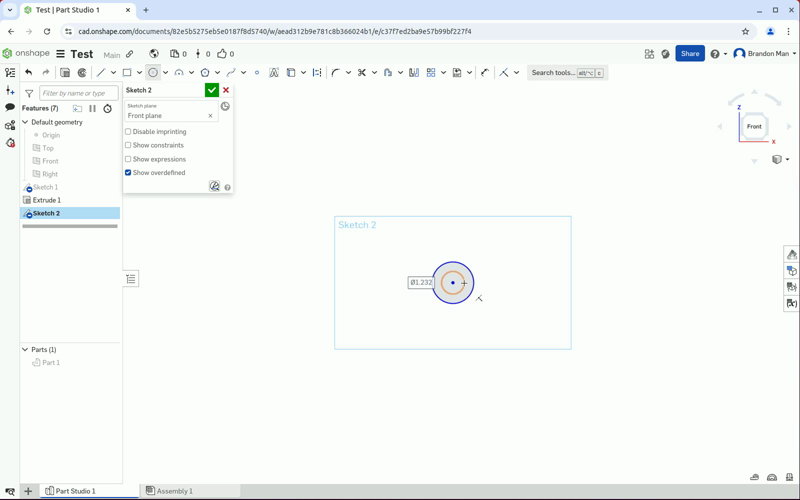
scroll(-6)
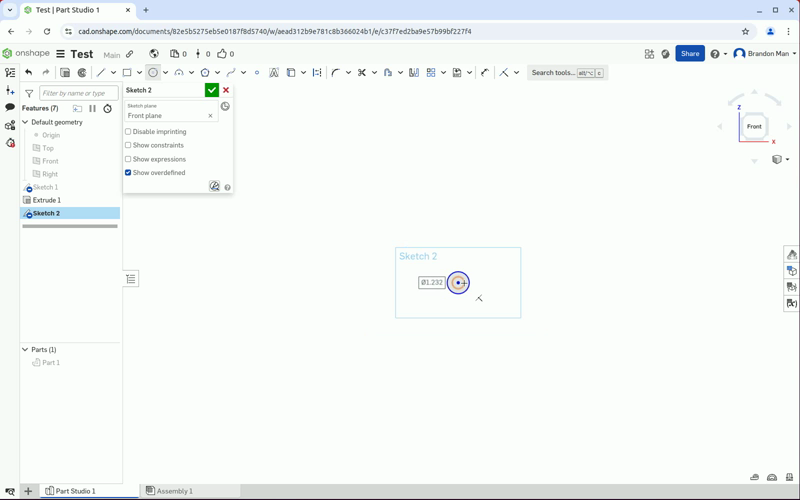
scroll(-6)
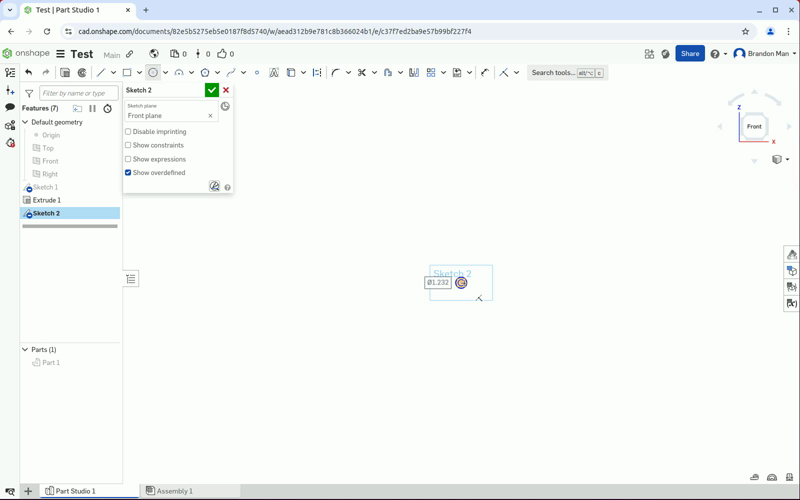
key(esc)
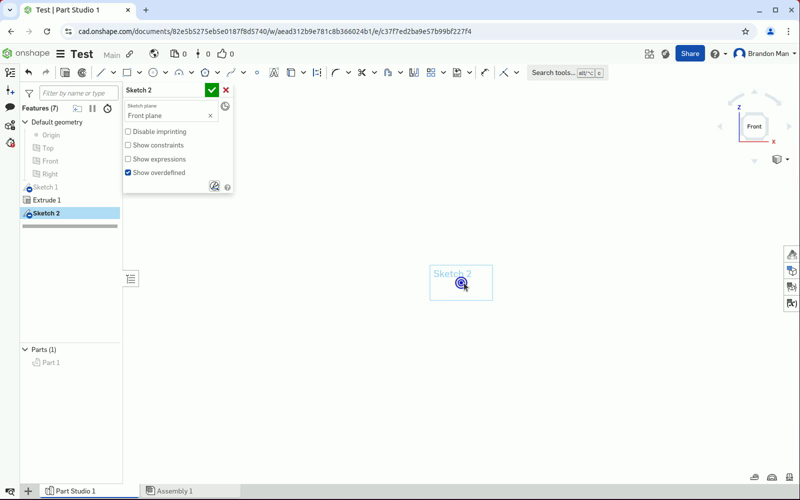
mouse_move(465, 280)
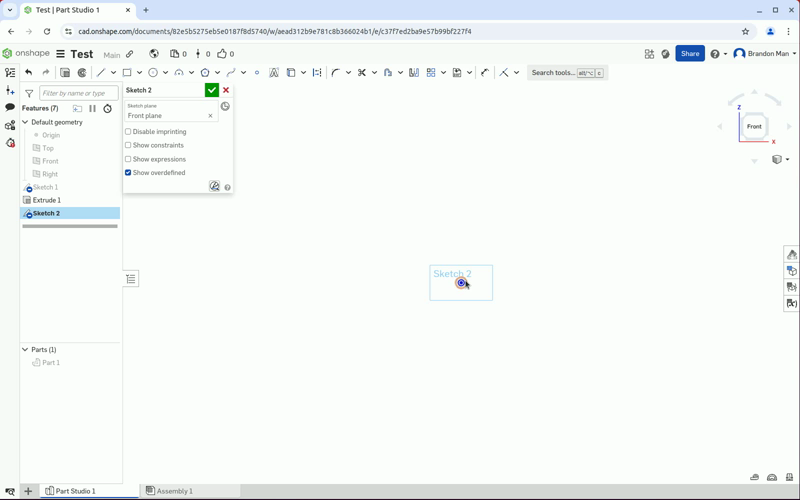
scroll(6)
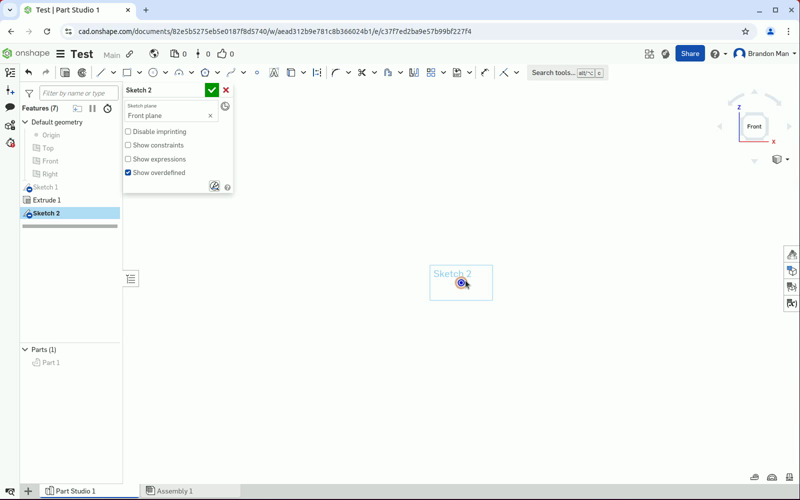
scroll(6)
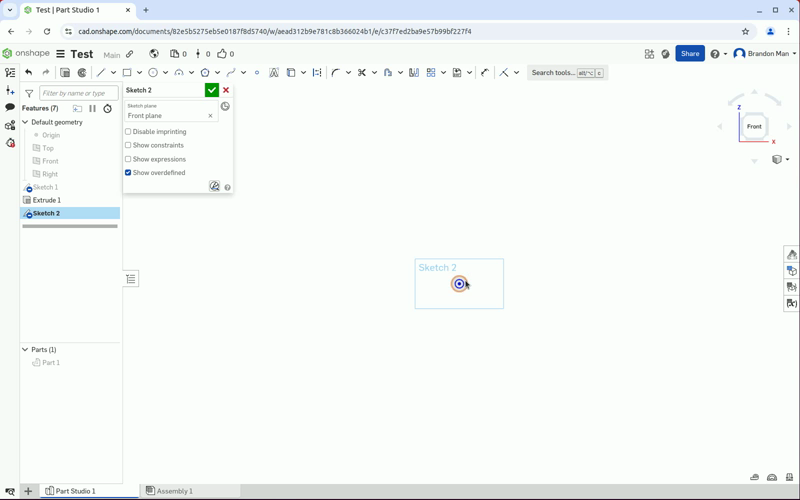
scroll(6)
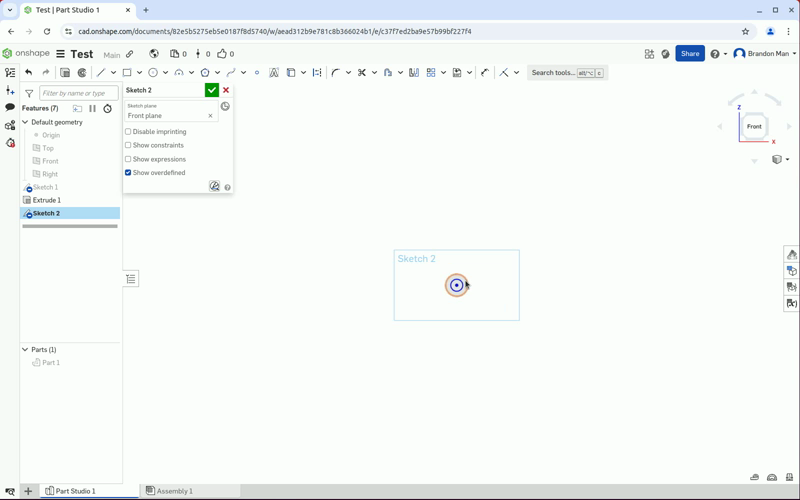
scroll(6)
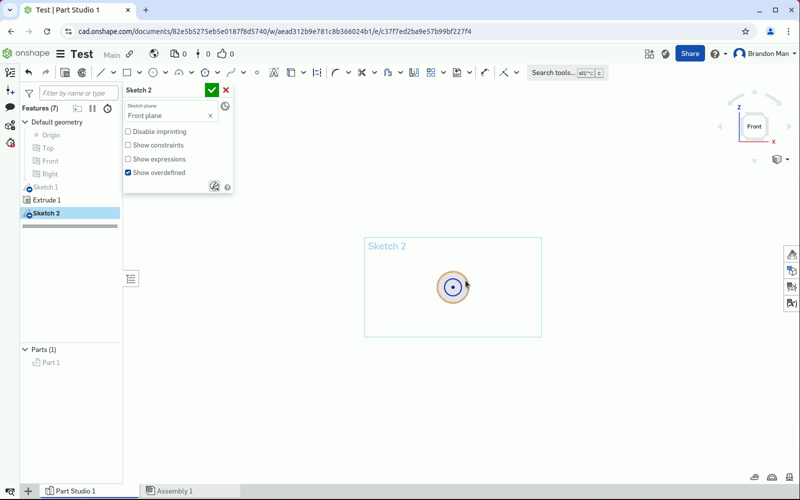
scroll(6)
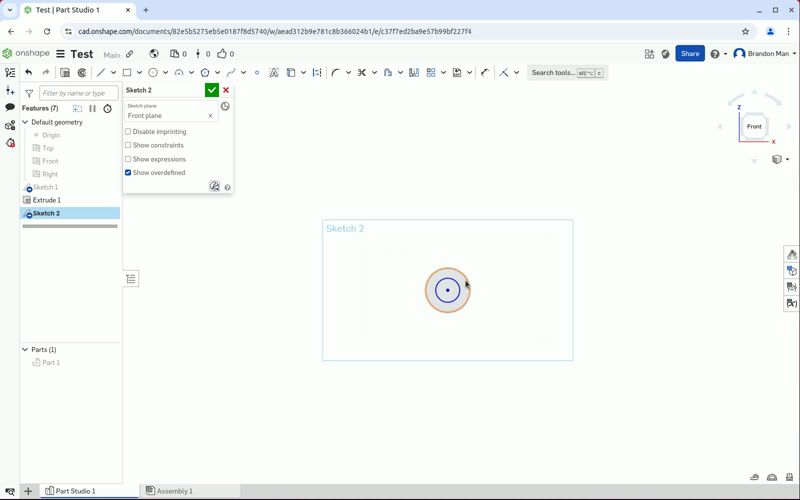
scroll(6)
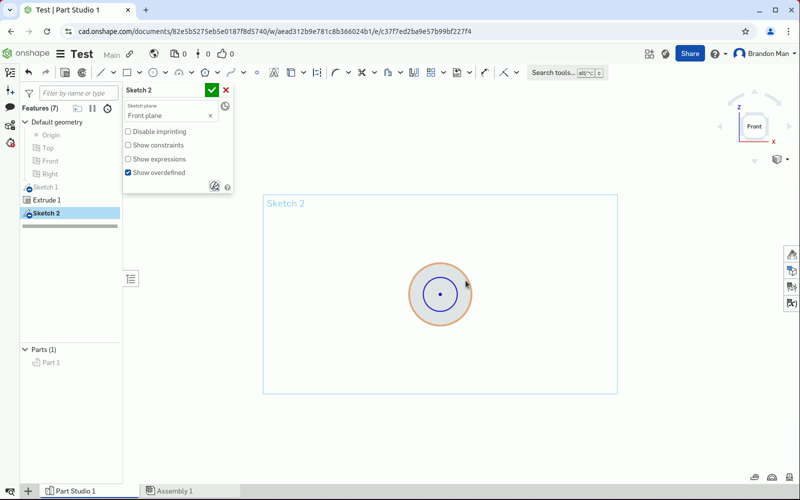
scroll(6)
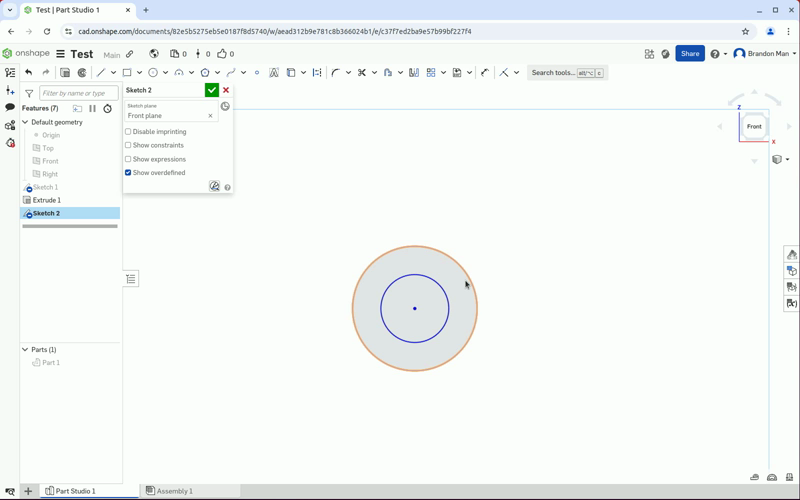
click(465, 280)
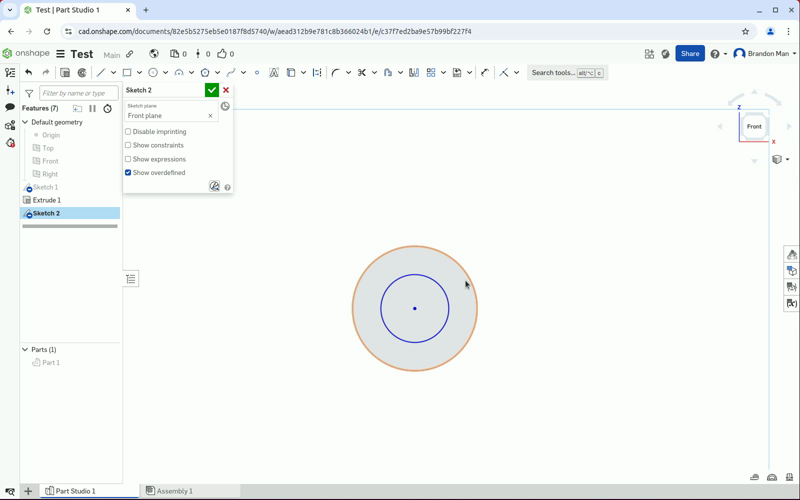
scroll(-6)
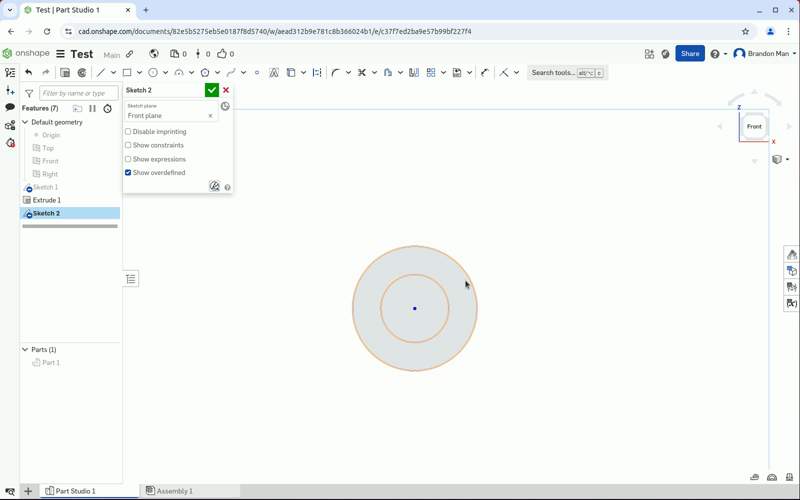
scroll(-6)
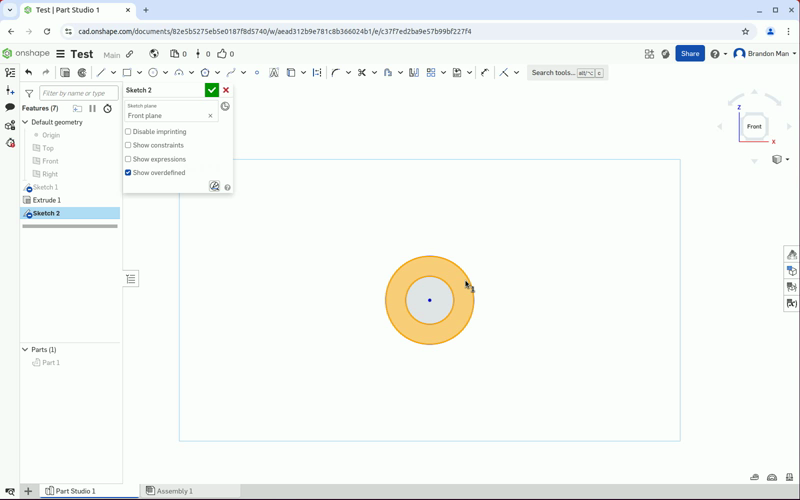
scroll(-6)
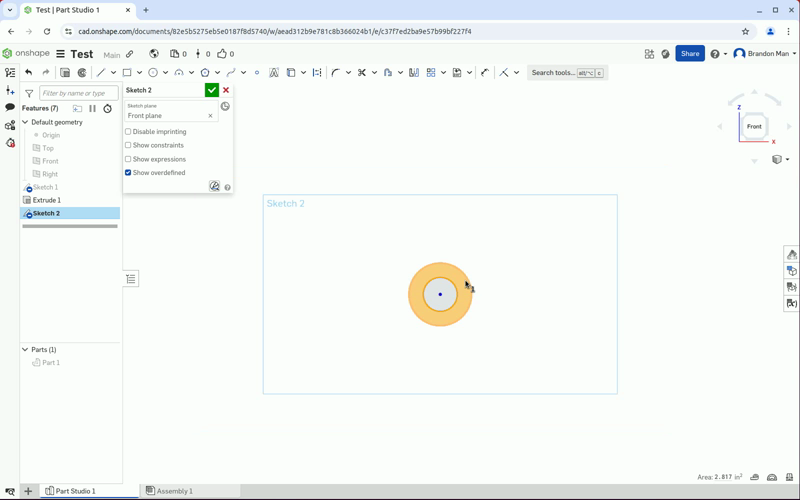
scroll(-6)
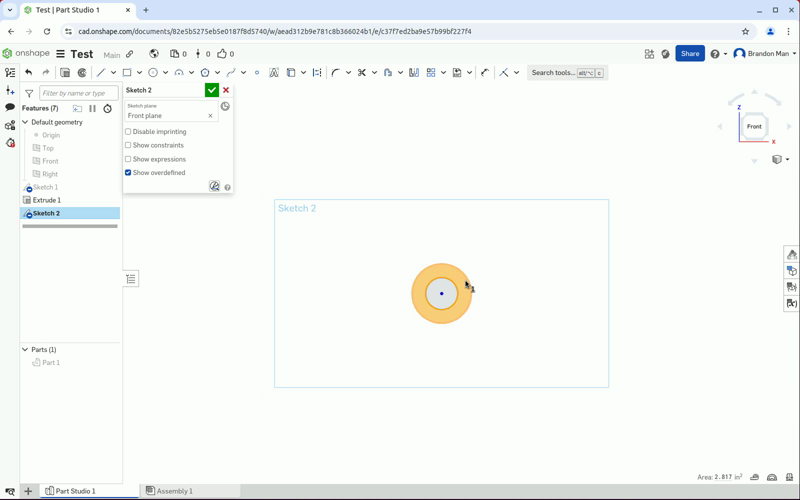
scroll(-6)
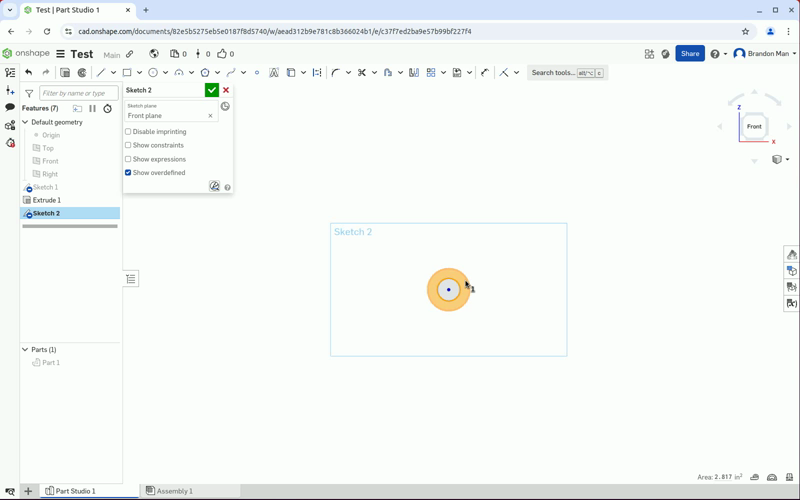
scroll(-6)
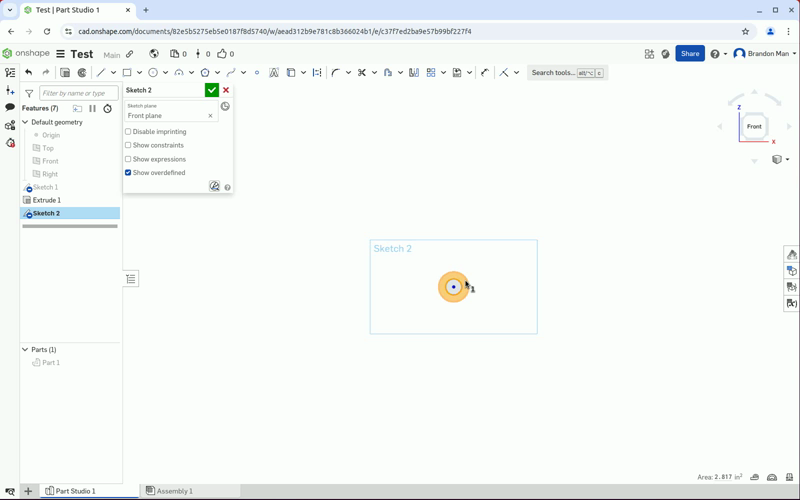
scroll(-6)
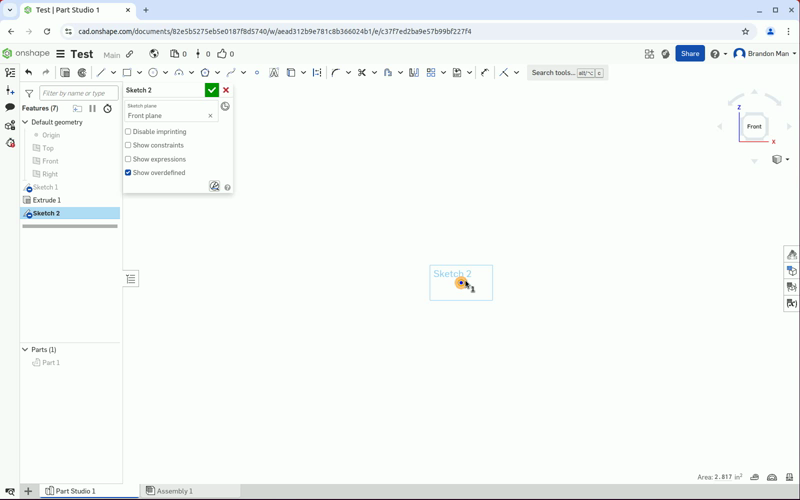
mouse_move(73, 352)
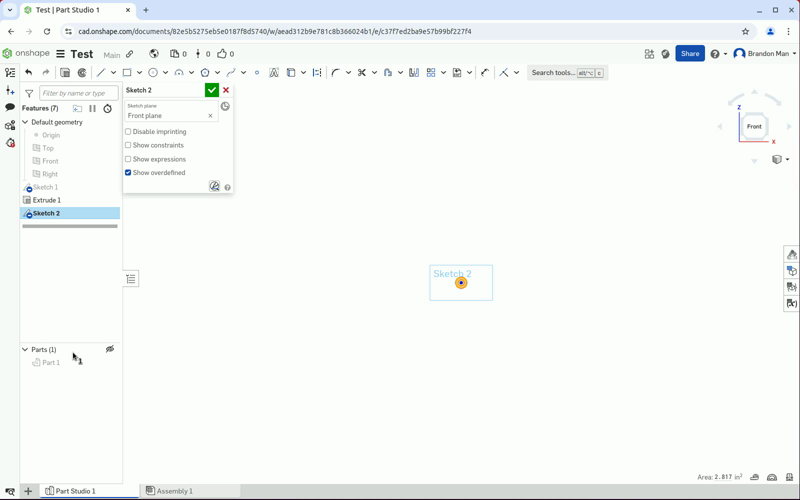
key(shift+y)
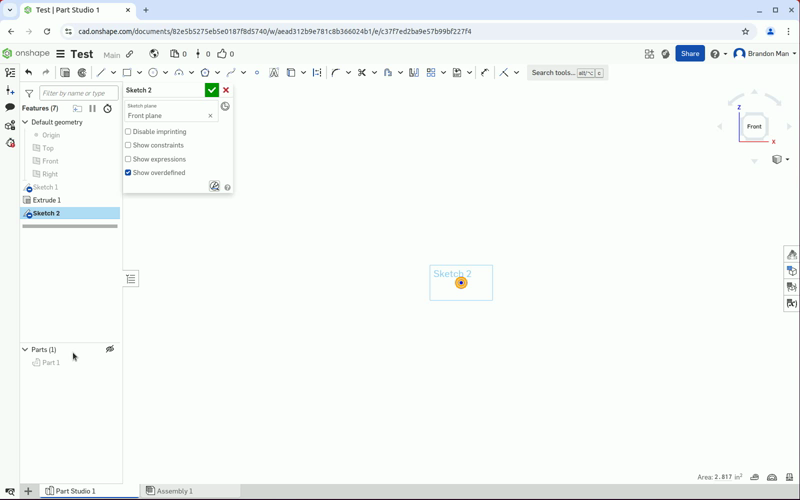
key(shift+e)
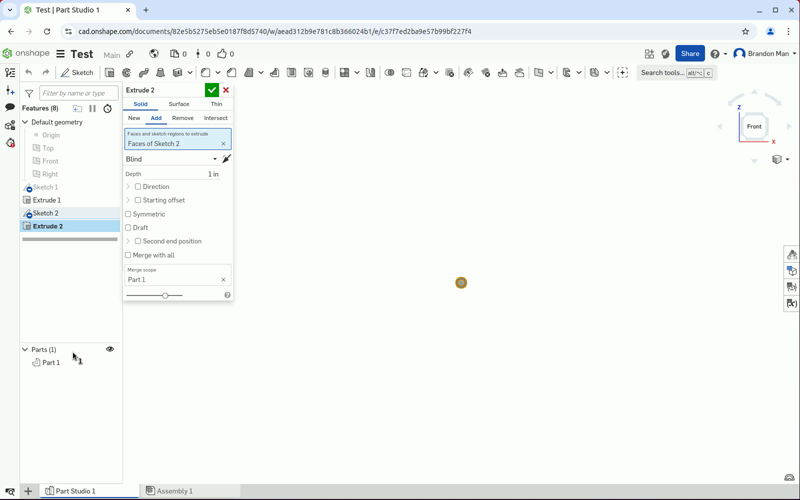
mouse_move(143, 106)
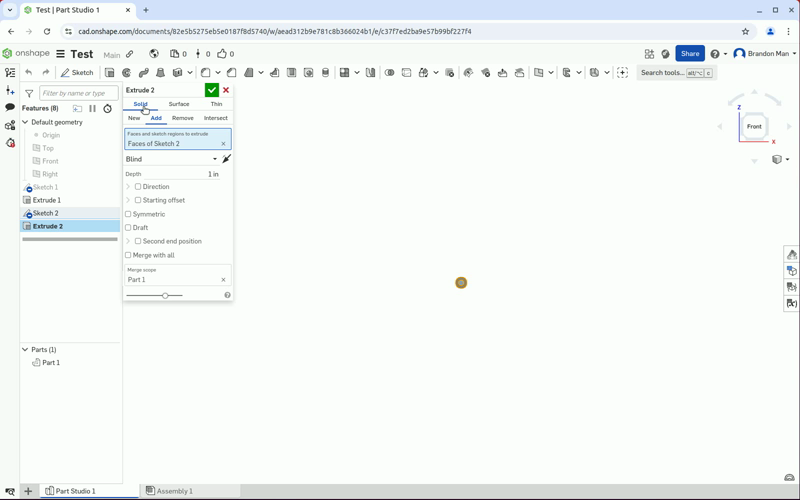
click(143, 106)
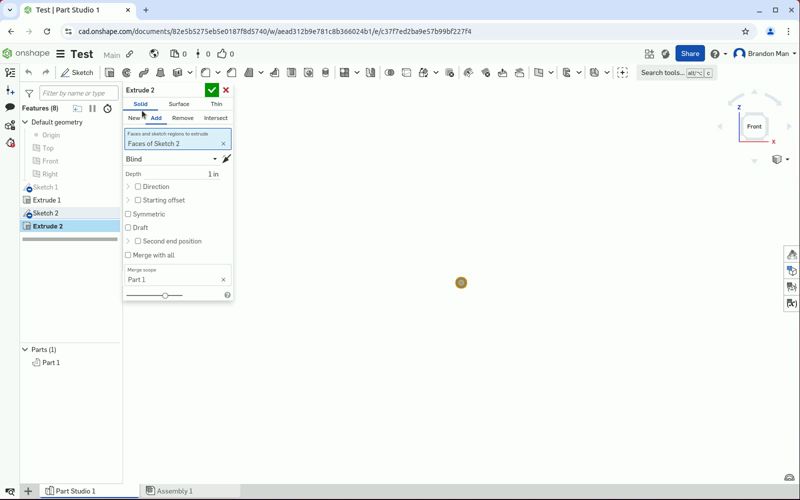
mouse_move(137, 120)
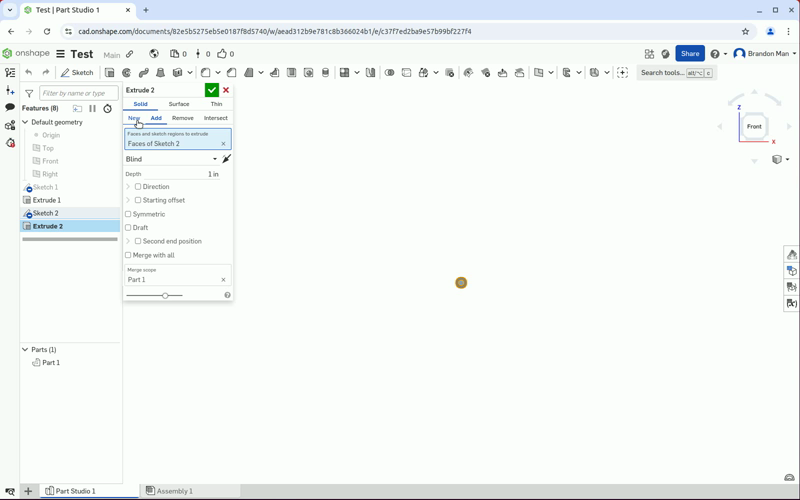
click(137, 120)
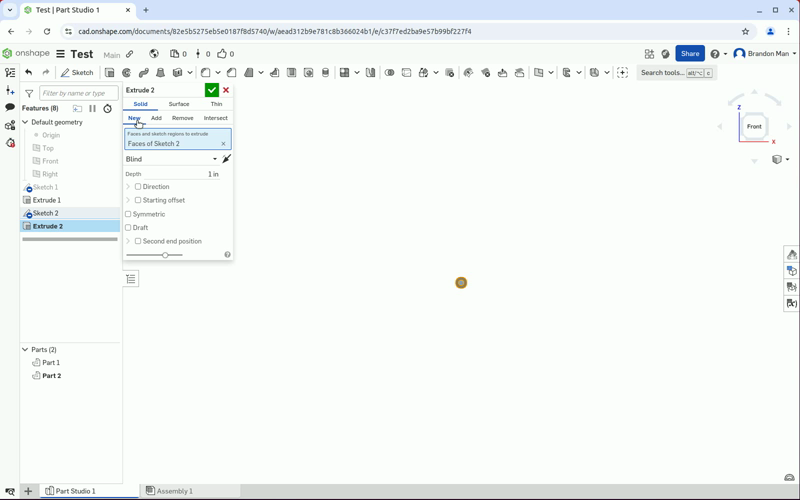
key(tab, 4)
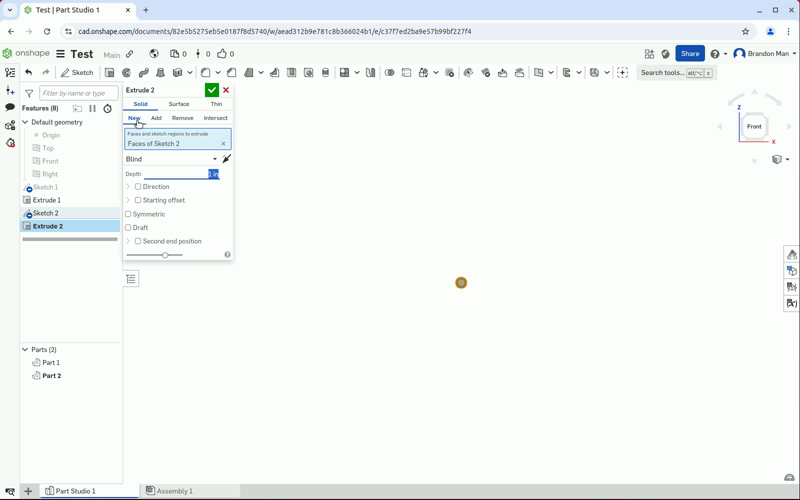
text(11.554)
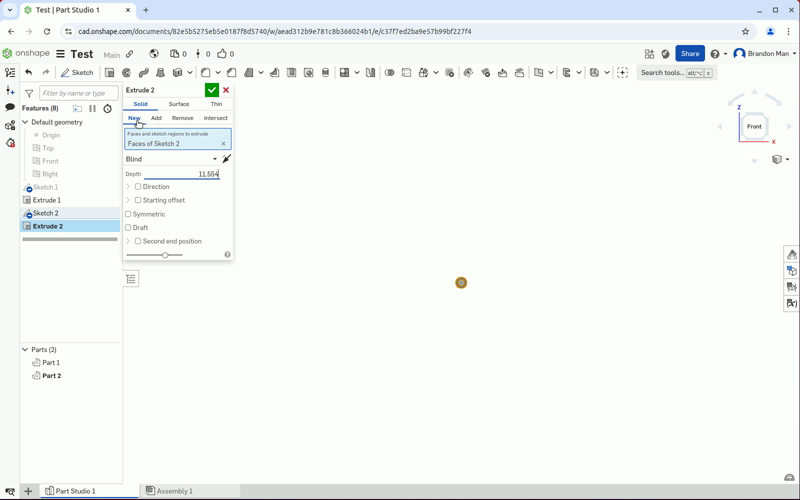
key(enter)
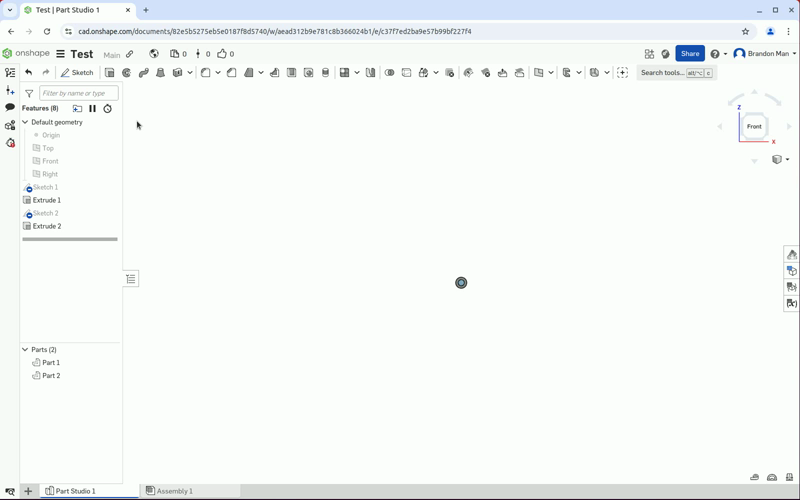
key(shift+h)
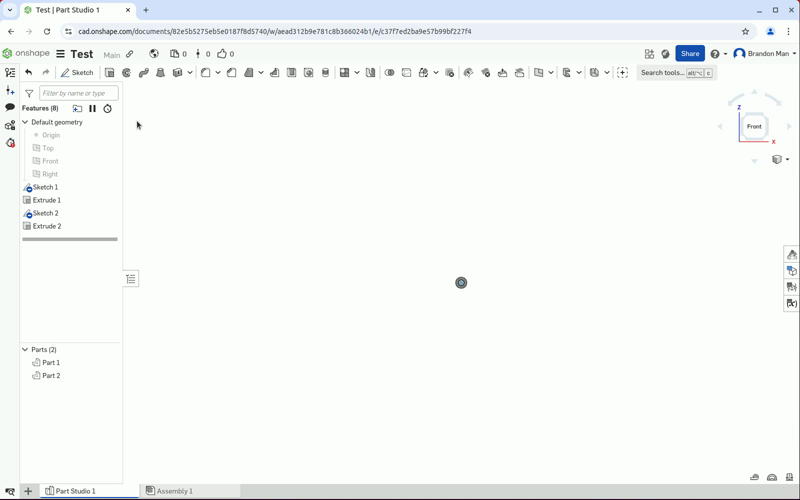
key(shift+h)
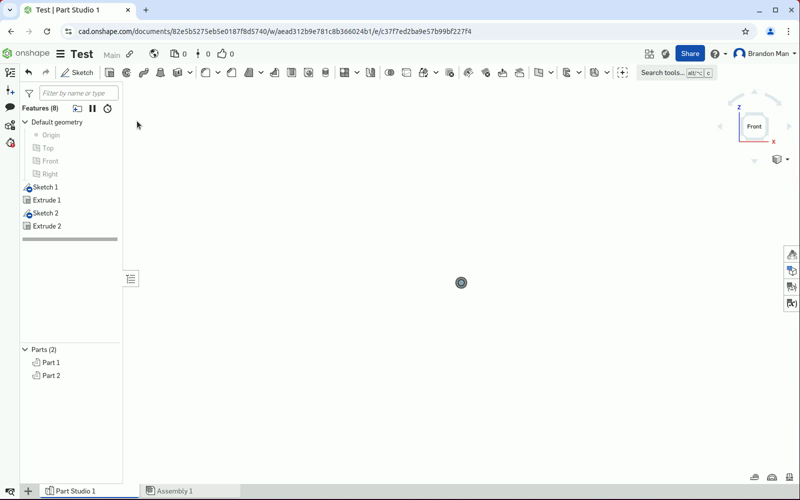
key(shift+7)
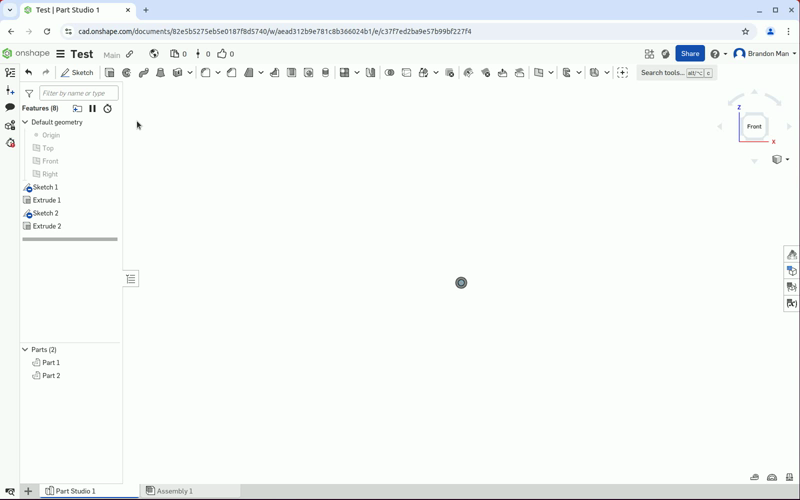
key(left, 2)
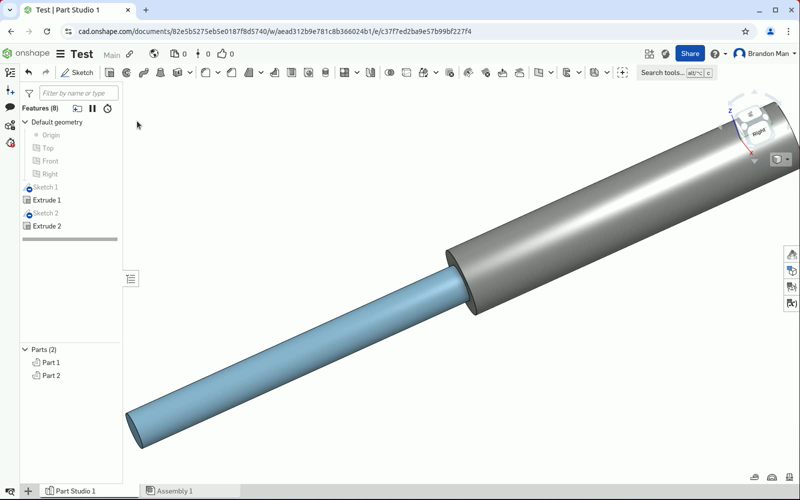
key(down, 2)
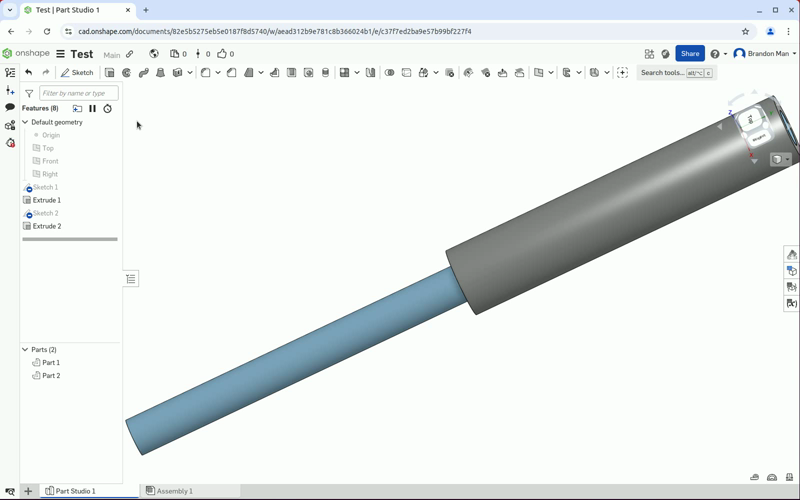
key(up, 2)
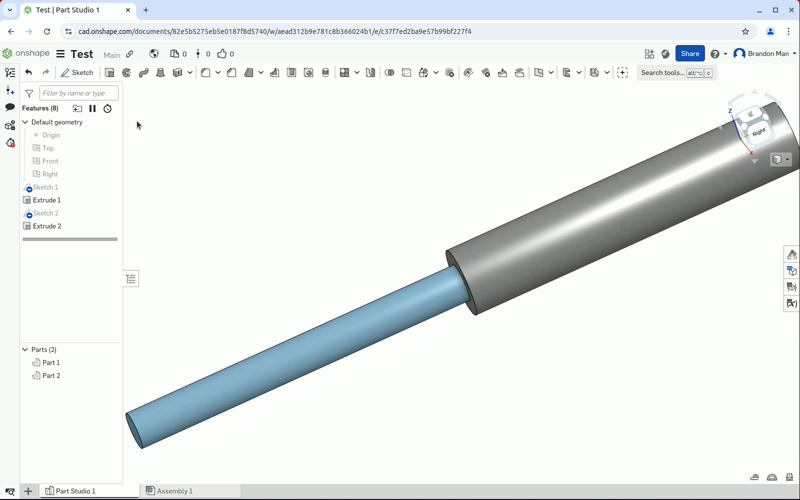
key(right, 2)
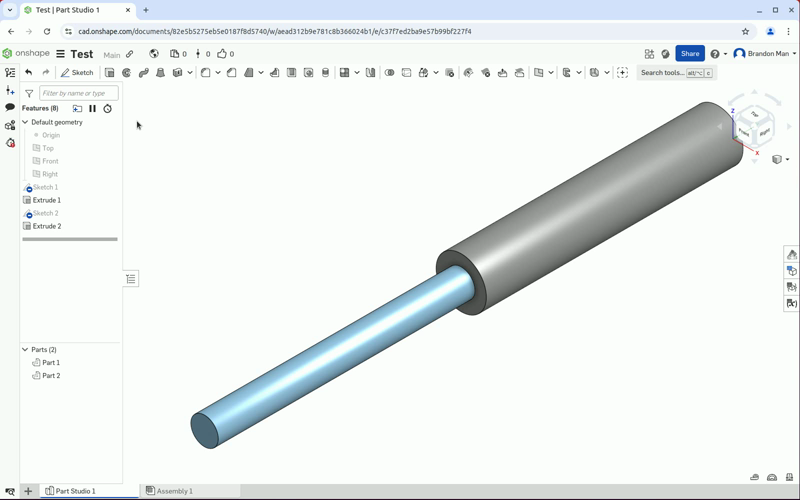
mouse_move(73, 189)
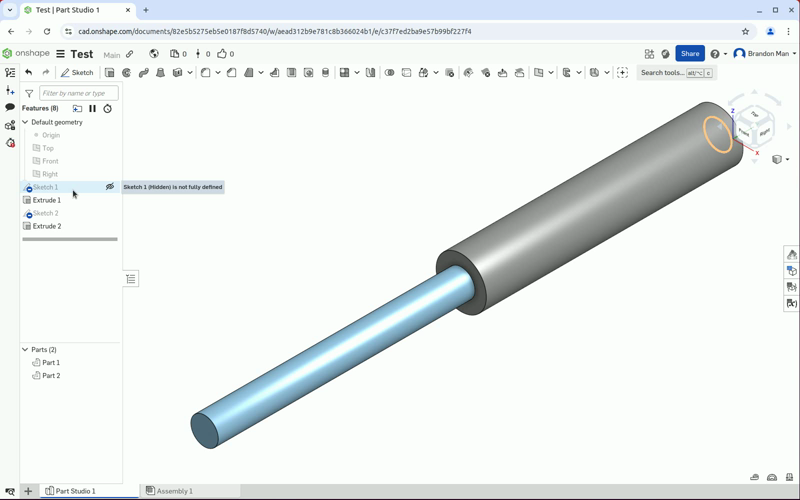
click(73, 189)